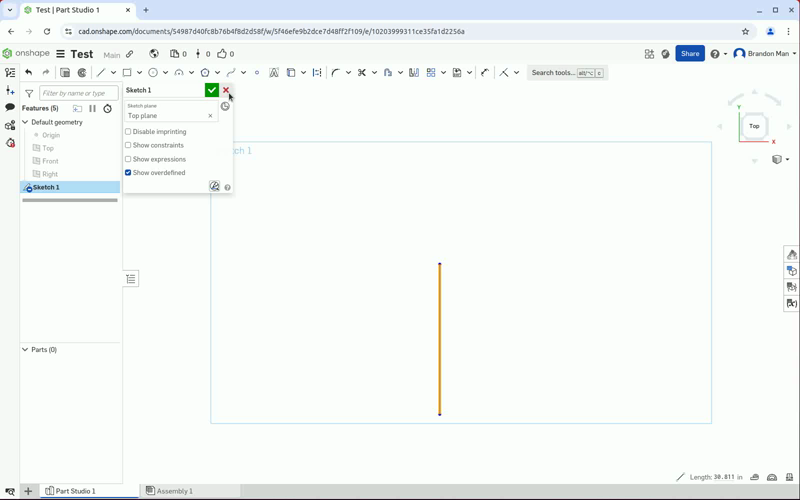
key(shift+h)
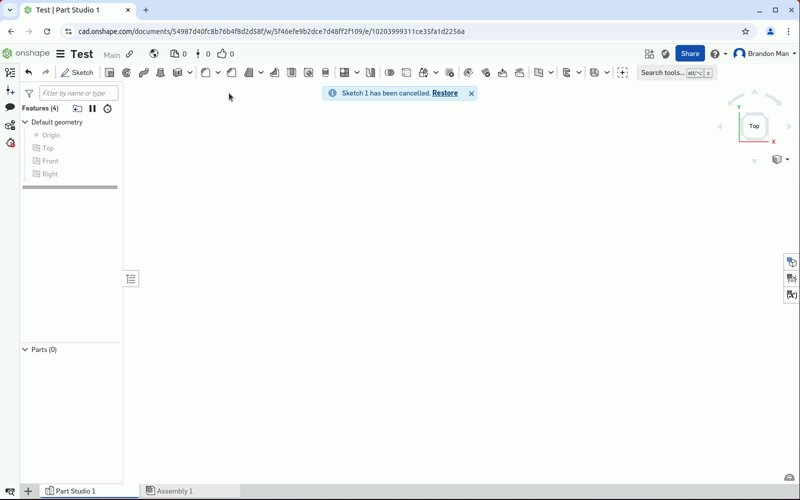
mouse_move(73, 352)
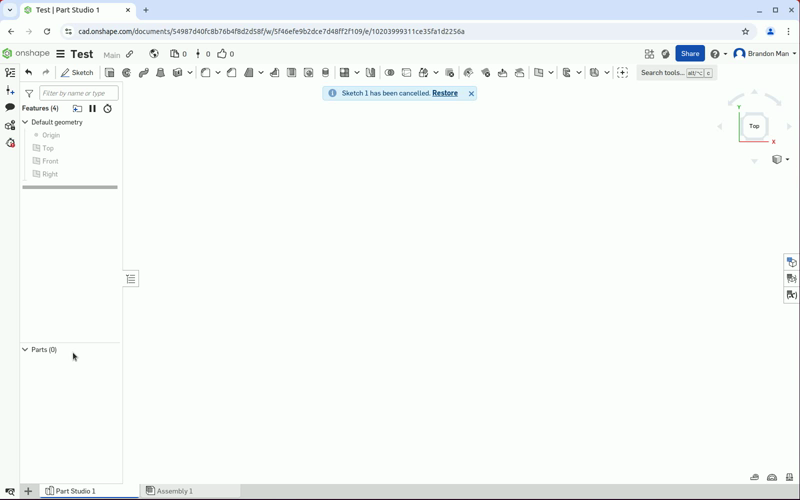
key(y)
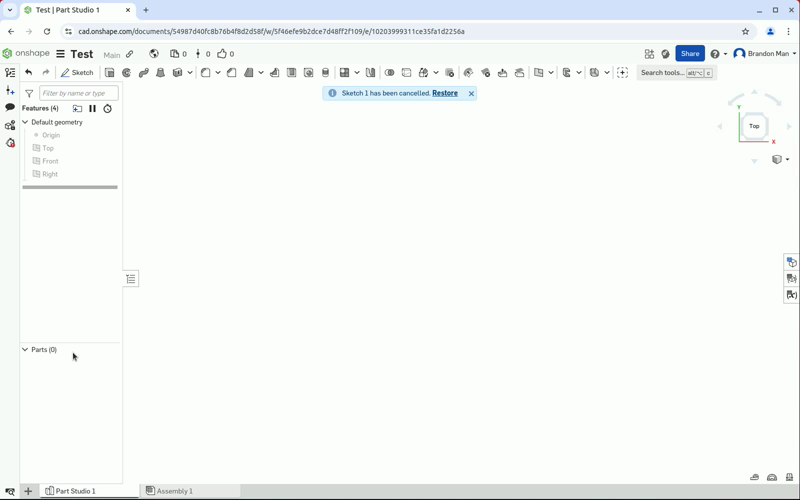
key(shift+p)
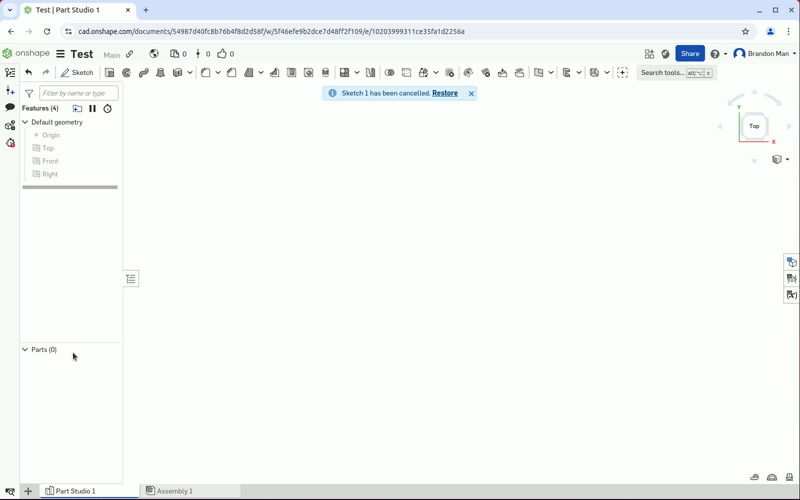
key(space)
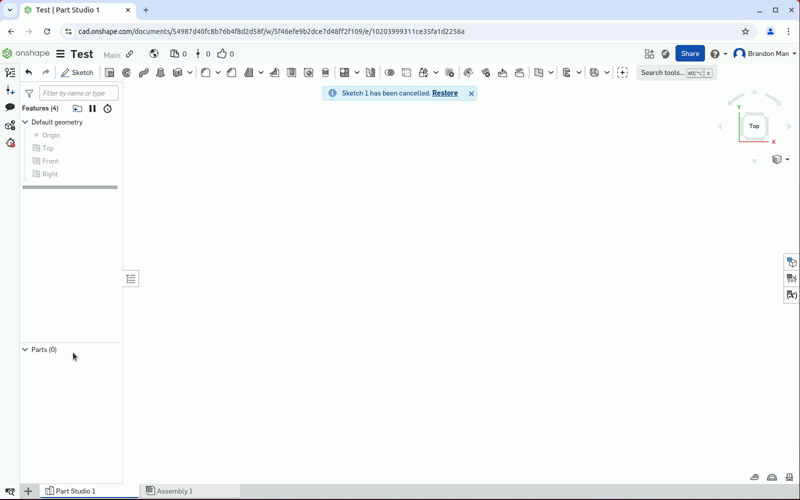
key_down(shift)
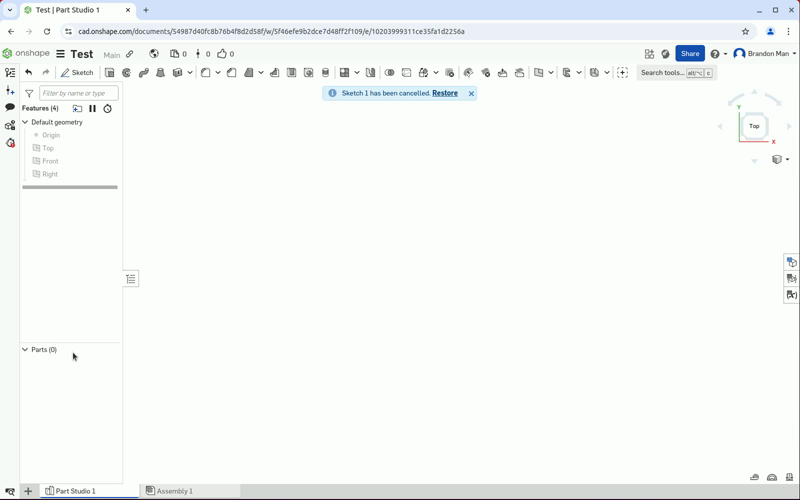
key(up)
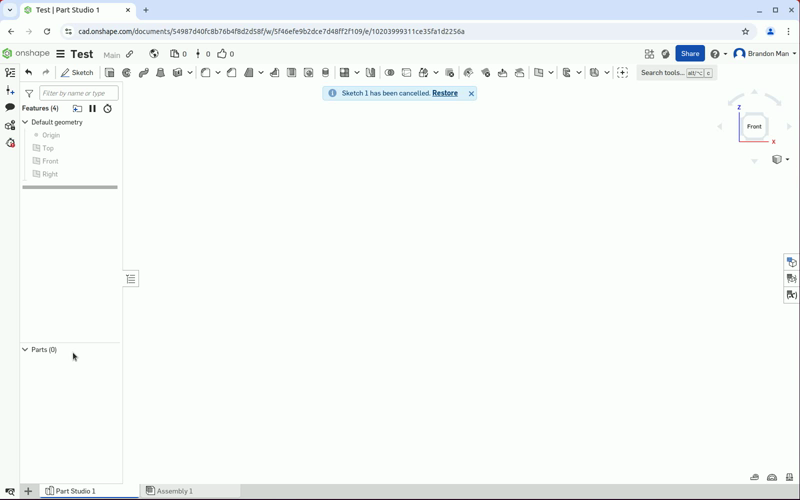
key_up(shift)
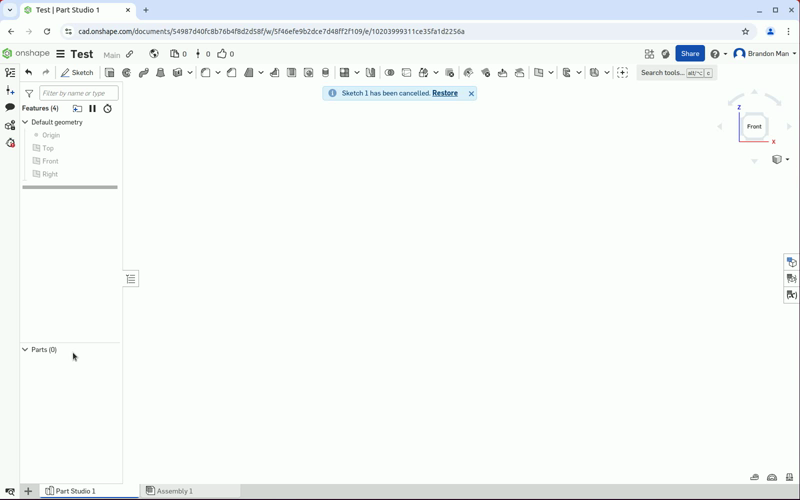
mouse_move(73, 352)
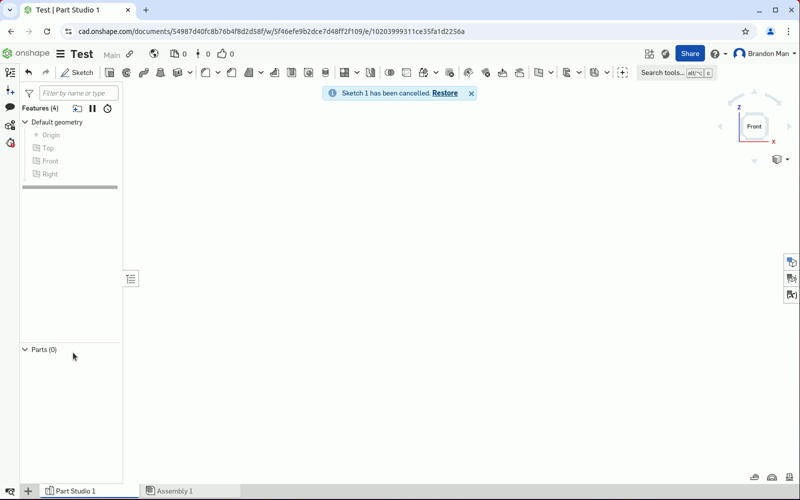
key(shift+y)
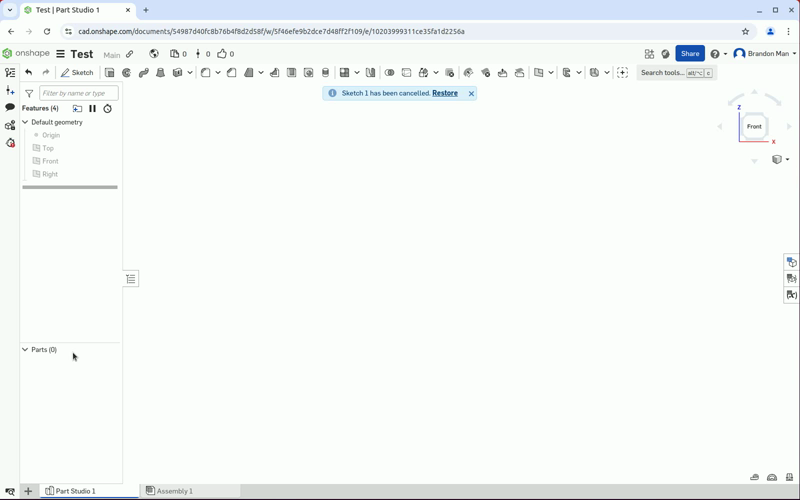
key(shift+s)
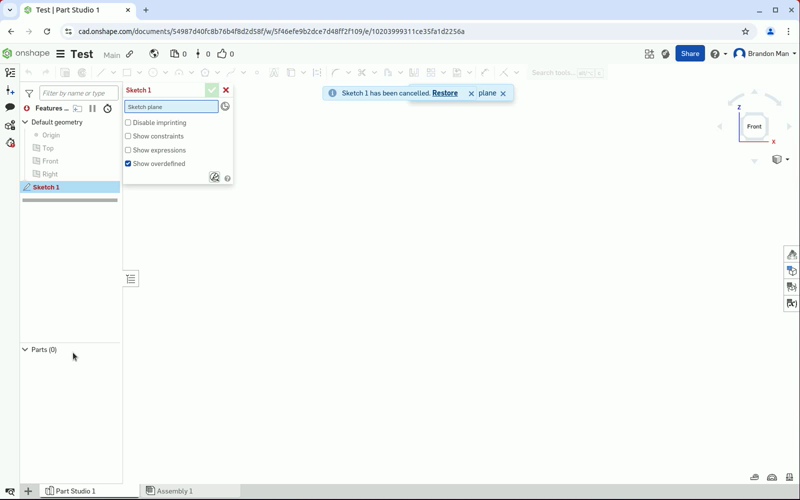
mouse_move(73, 163)
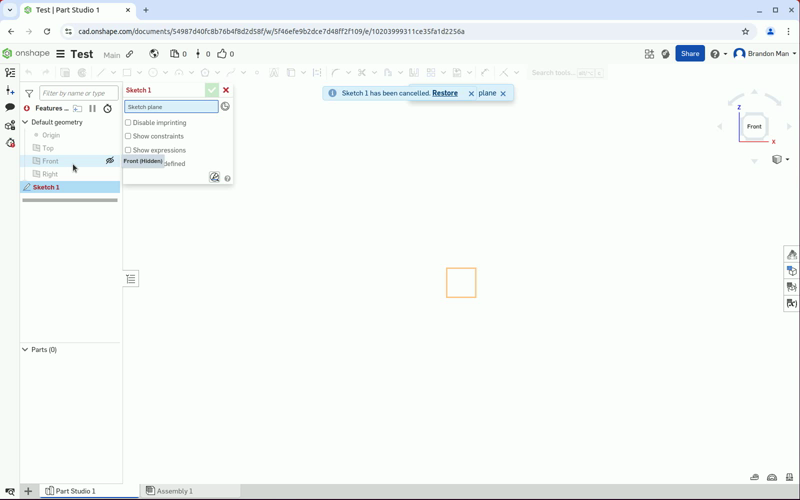
click(73, 163)
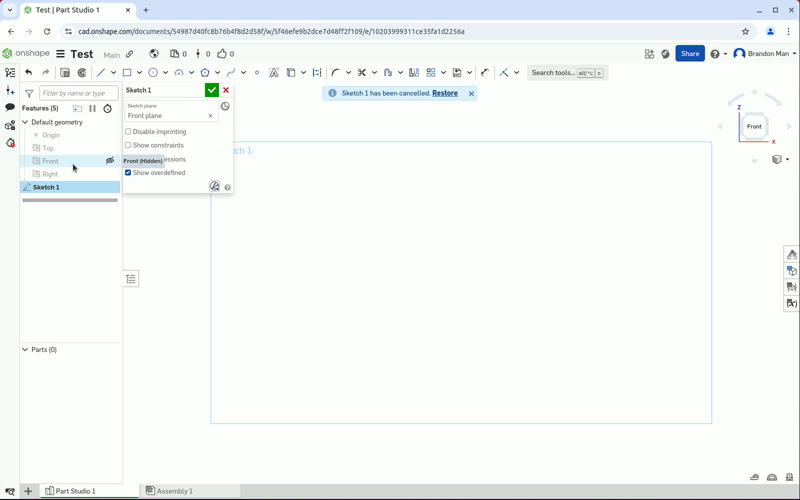
mouse_move(73, 352)
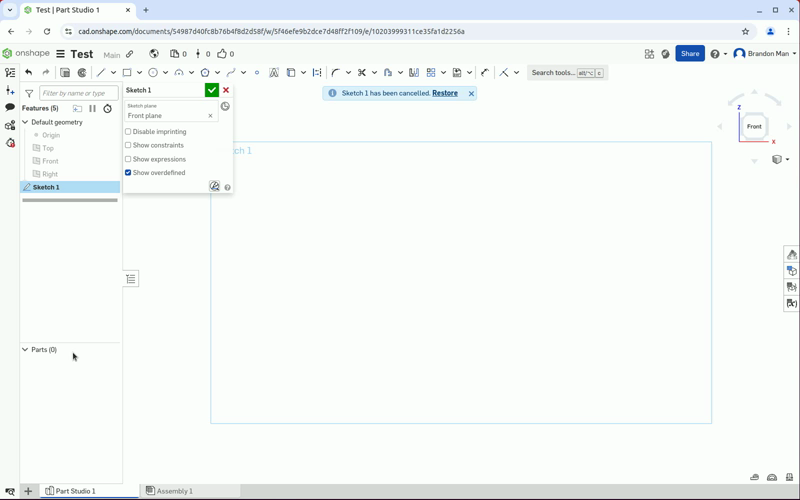
key(y)
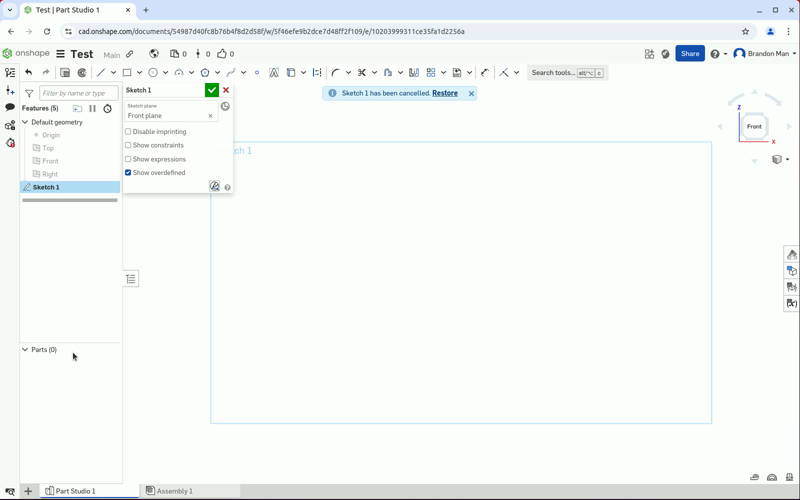
key(l)
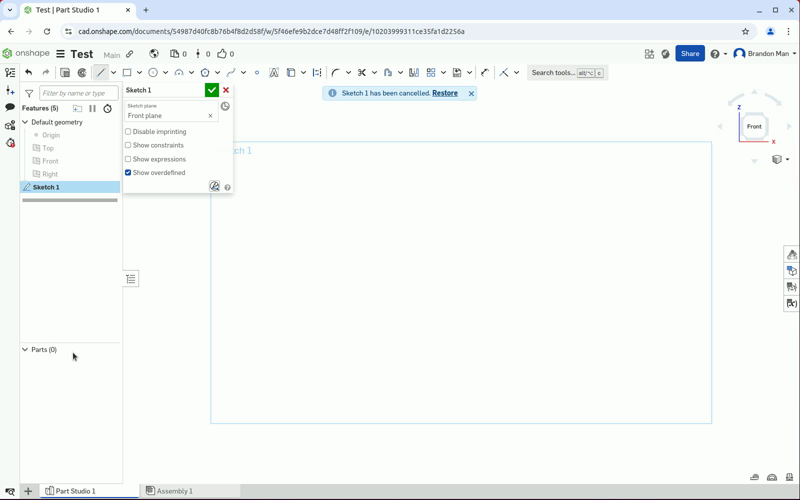
key_down(shift)
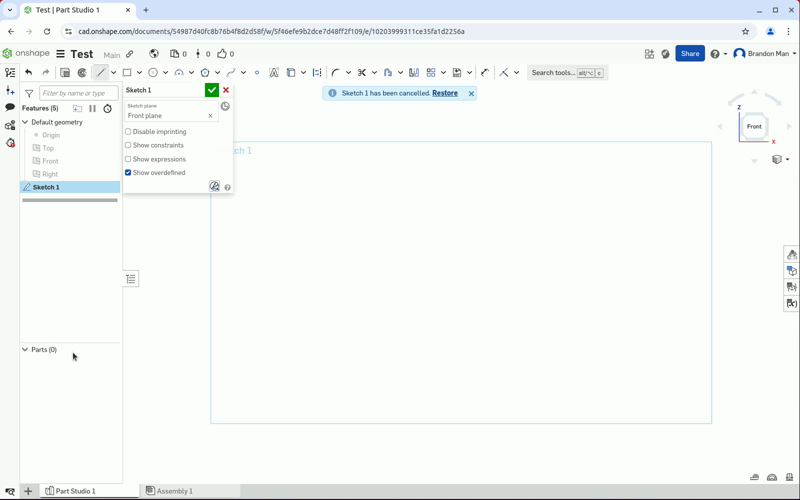
mouse_move(404, 339)
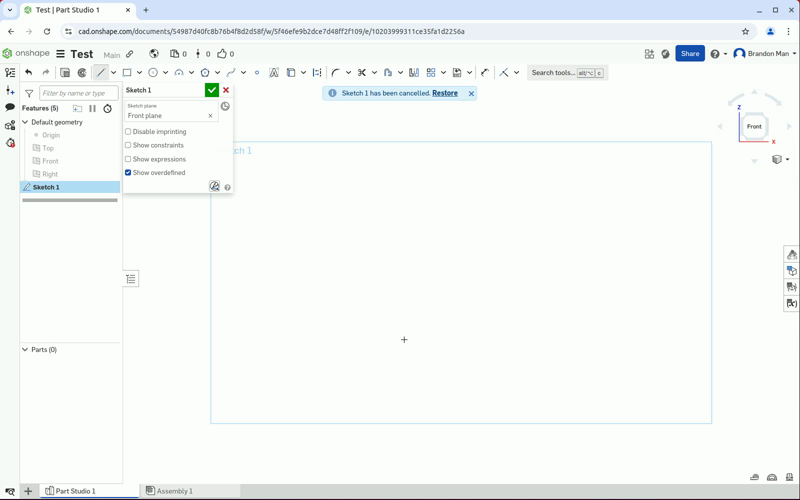
click(404, 339)
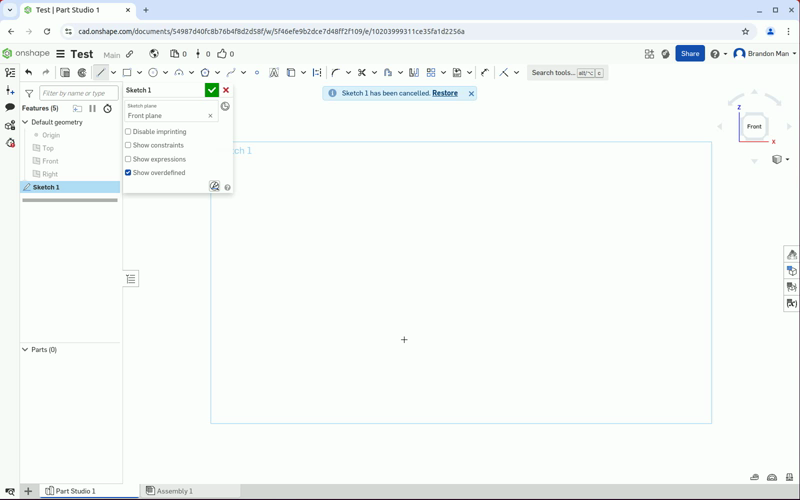
key_up(shift)
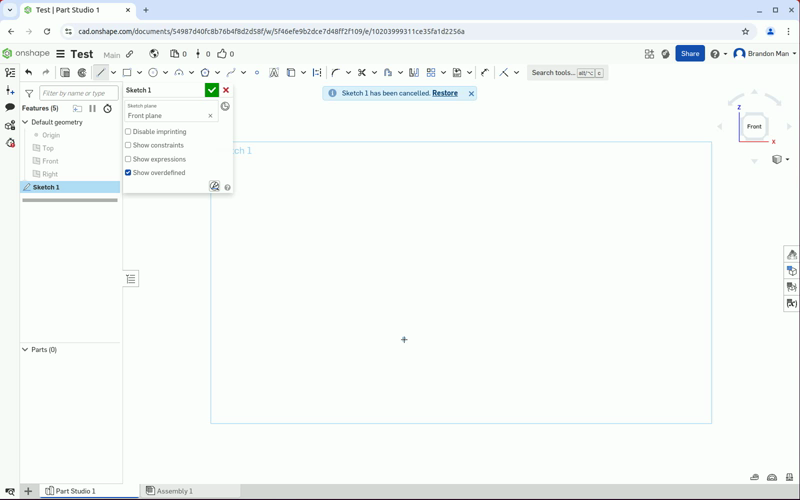
key_down(shift)
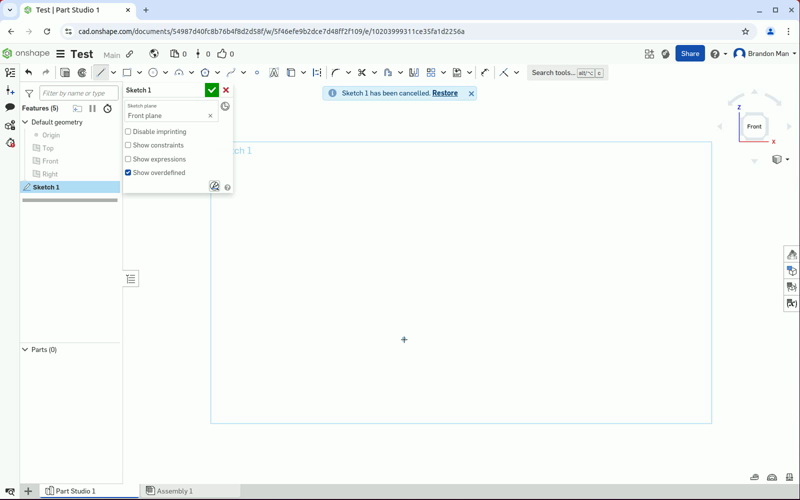
mouse_move(516, 339)
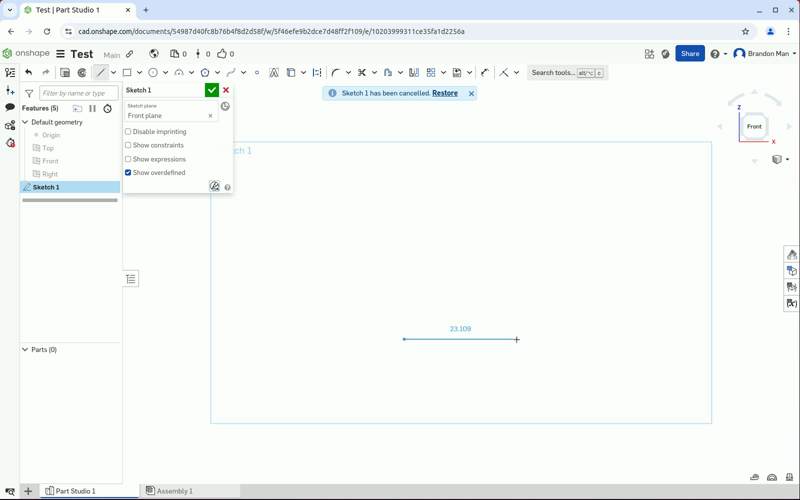
click(516, 339)
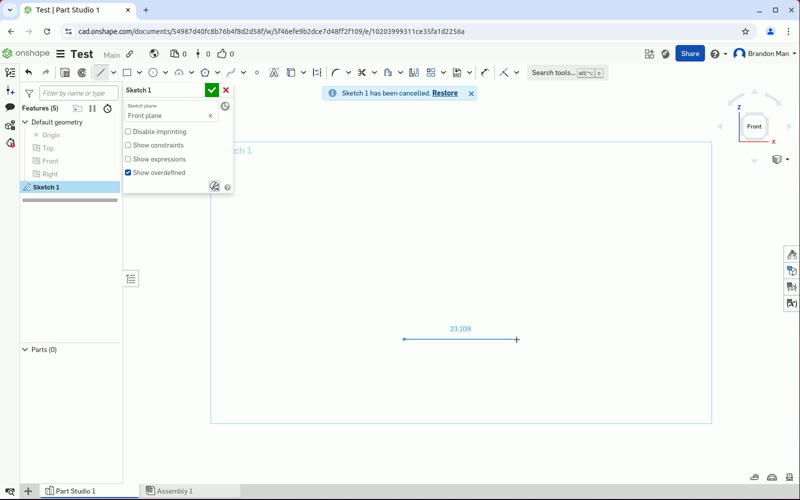
key_up(shift)
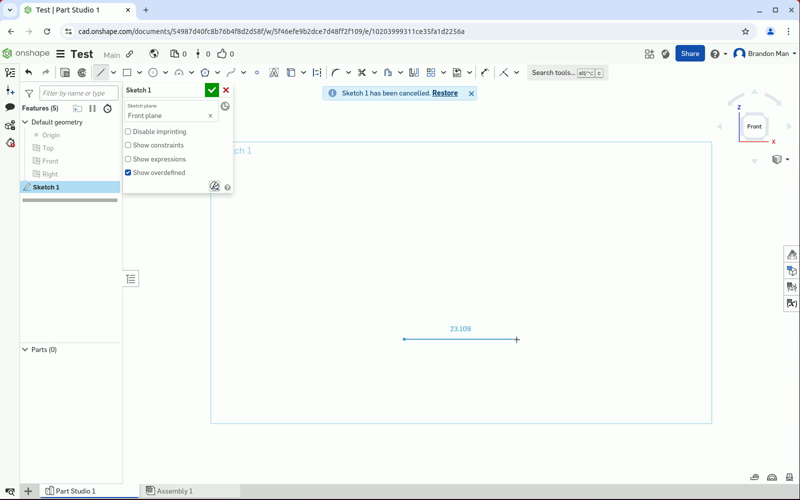
key_down(shift)
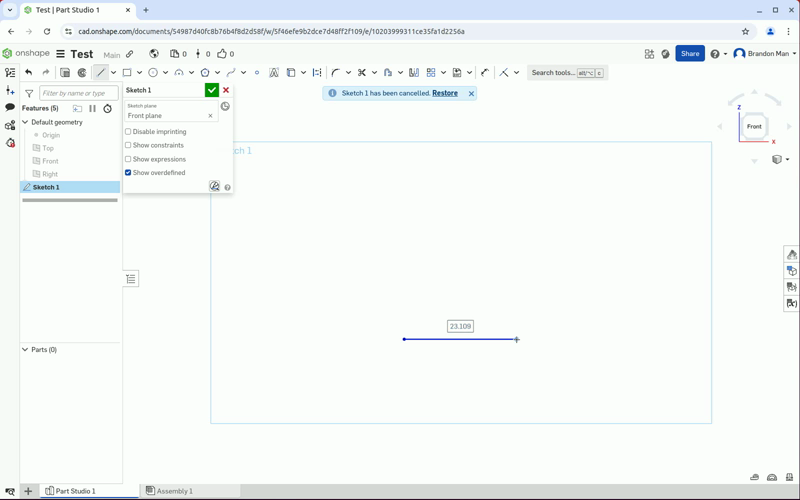
mouse_move(516, 226)
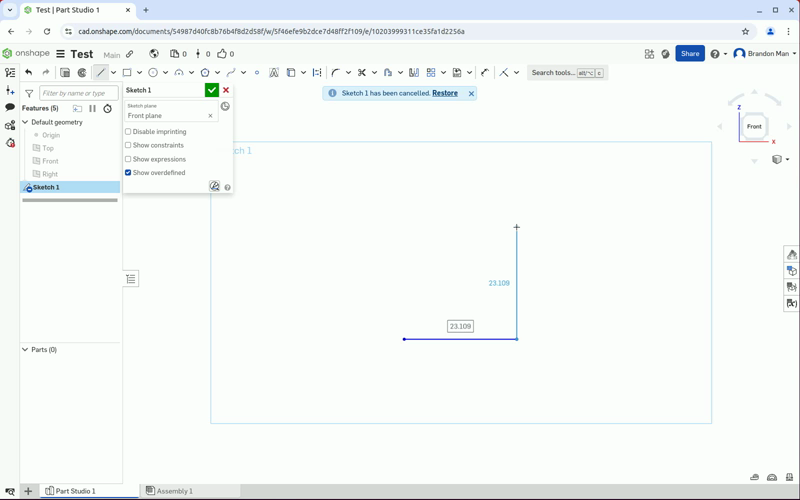
click(516, 226)
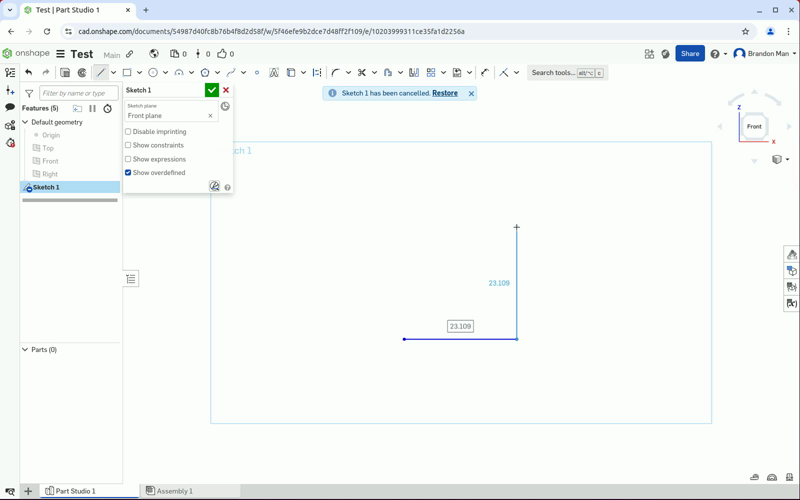
key_up(shift)
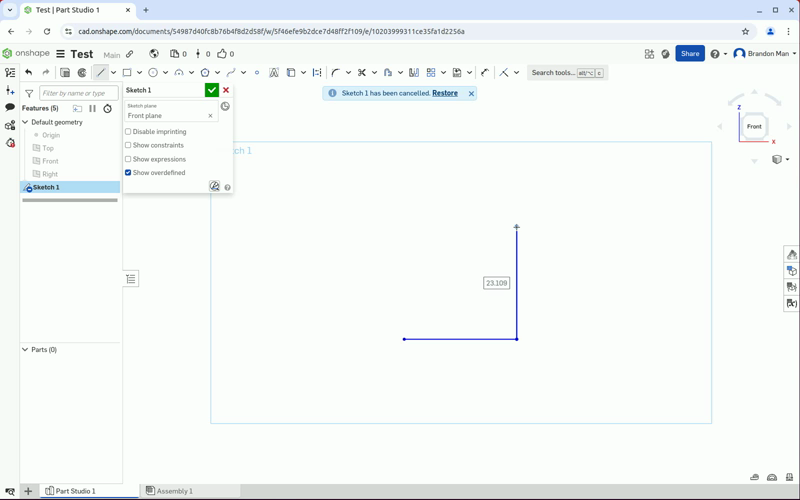
key_down(shift)
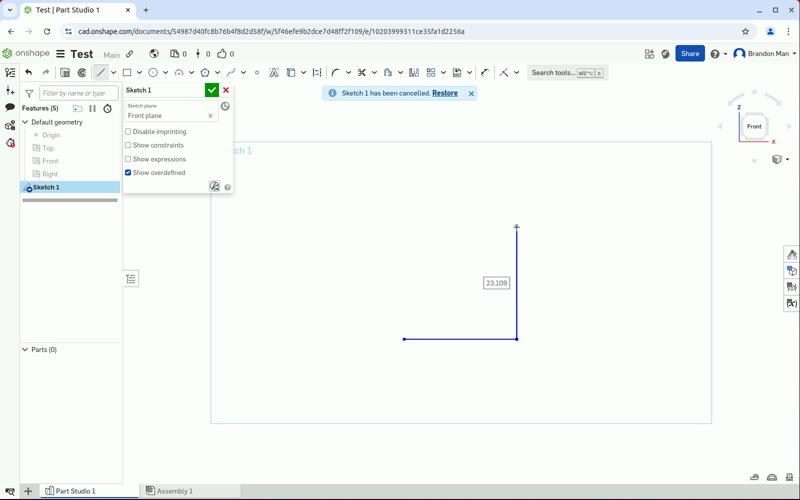
mouse_move(404, 226)
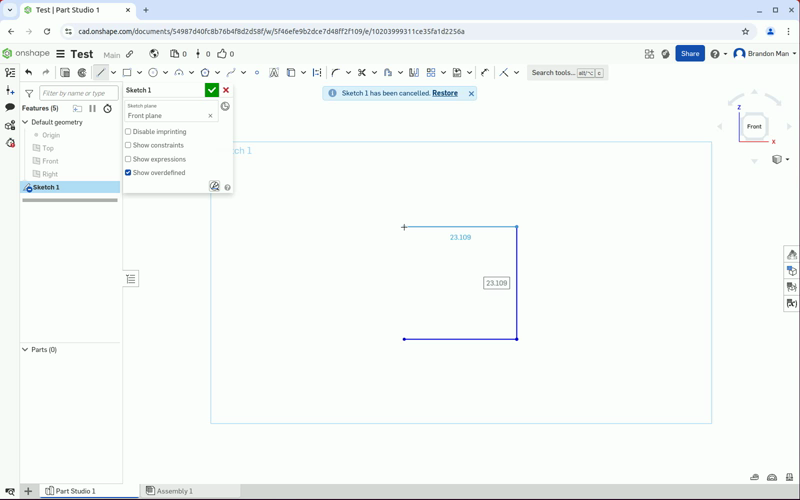
click(404, 226)
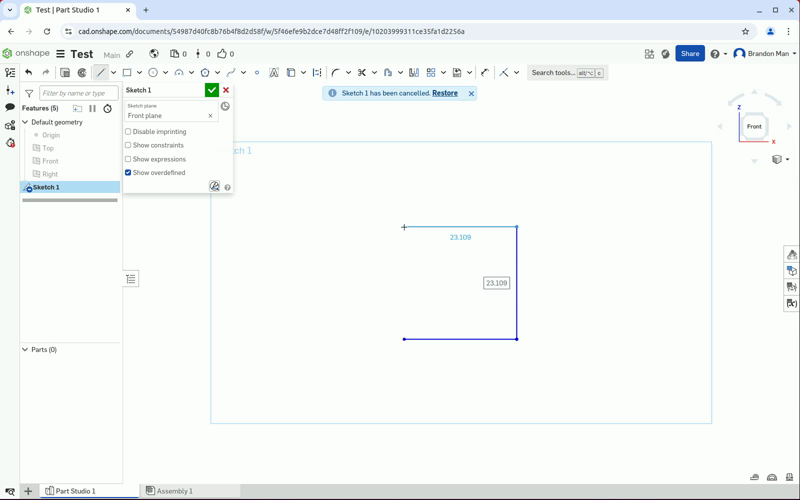
key_up(shift)
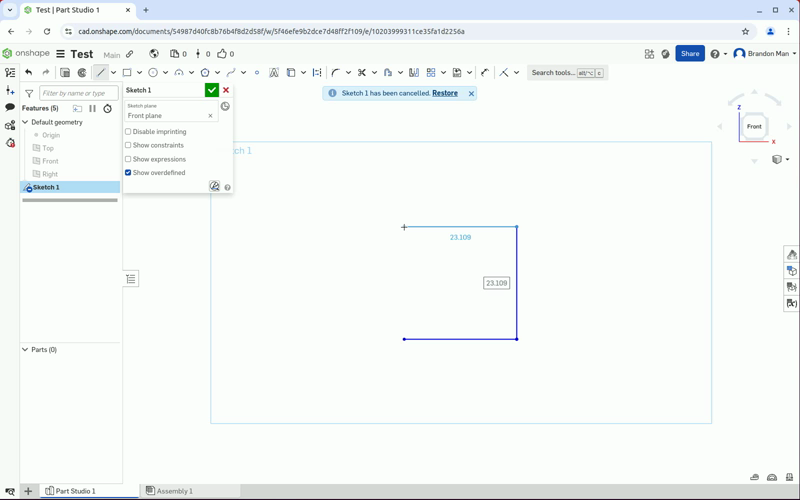
key_down(shift)
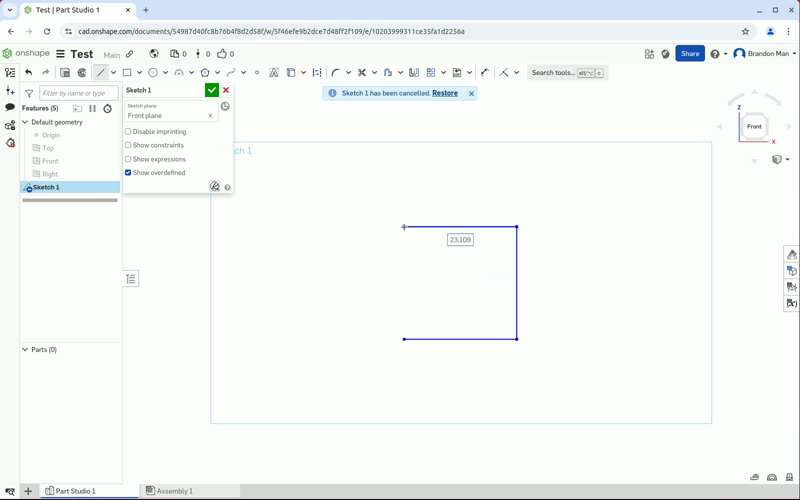
mouse_move(404, 339)
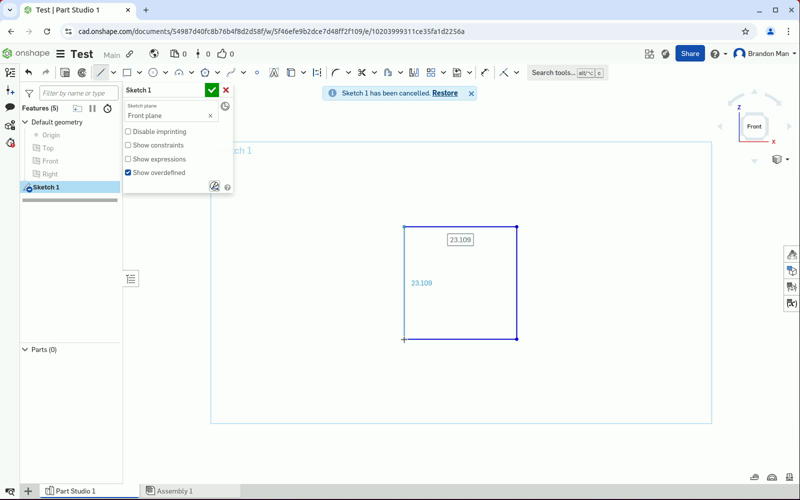
key_up(shift)
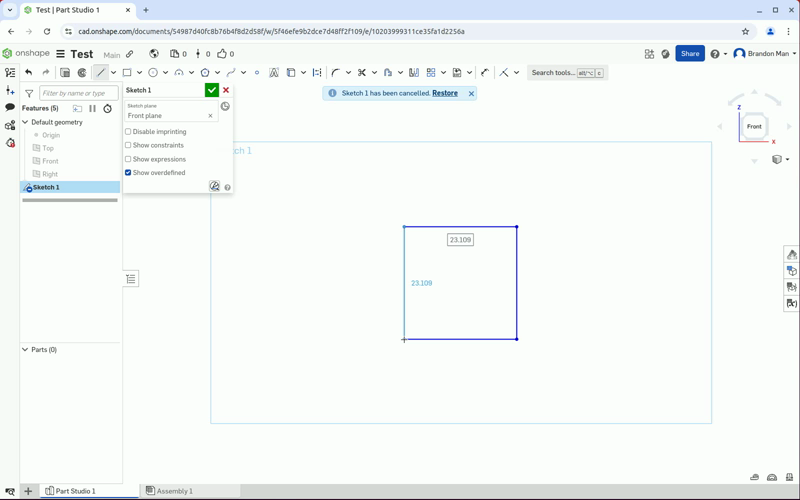
click(404, 339)
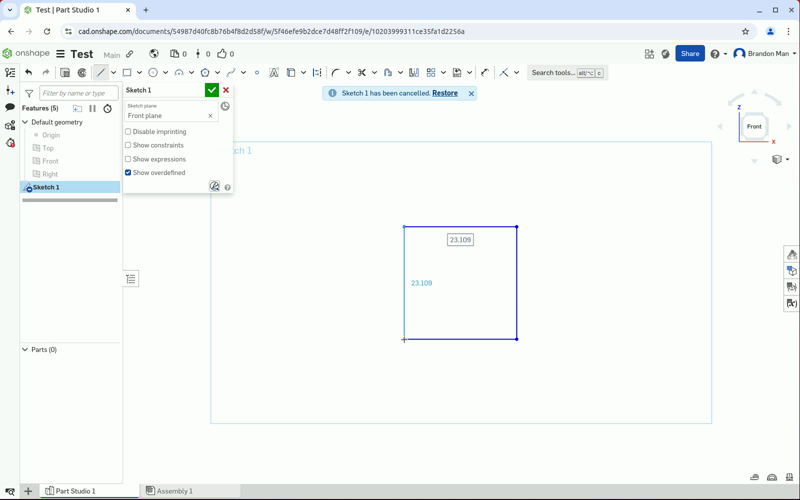
key(esc)
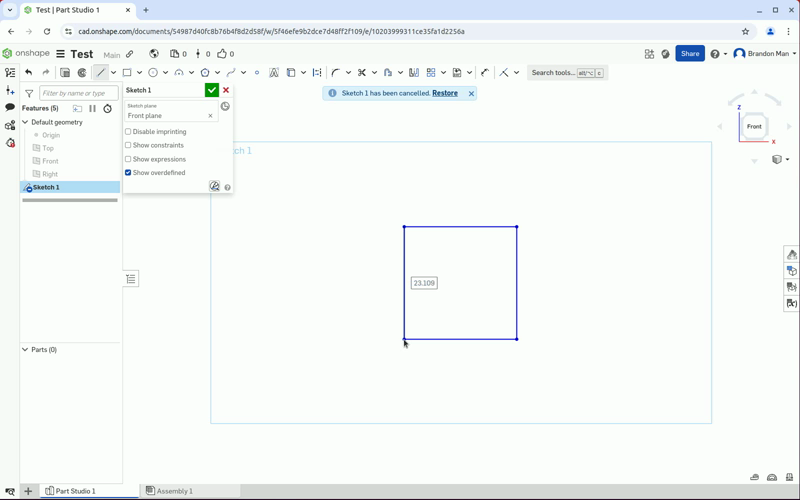
mouse_move(433, 257)
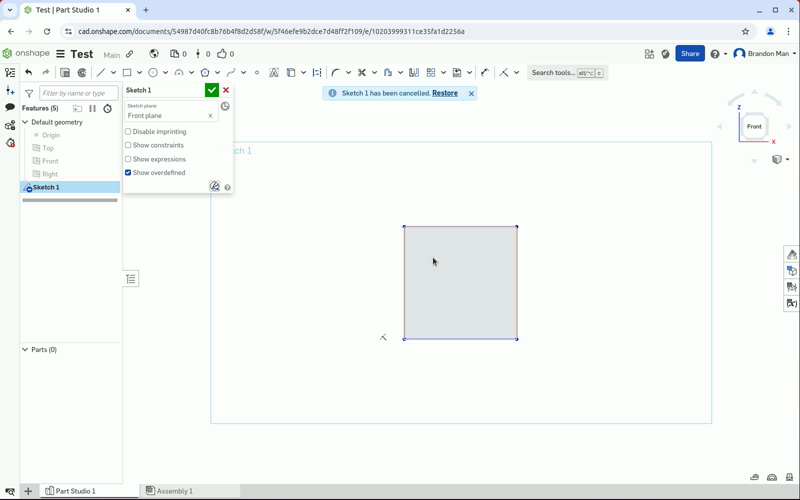
click(433, 257)
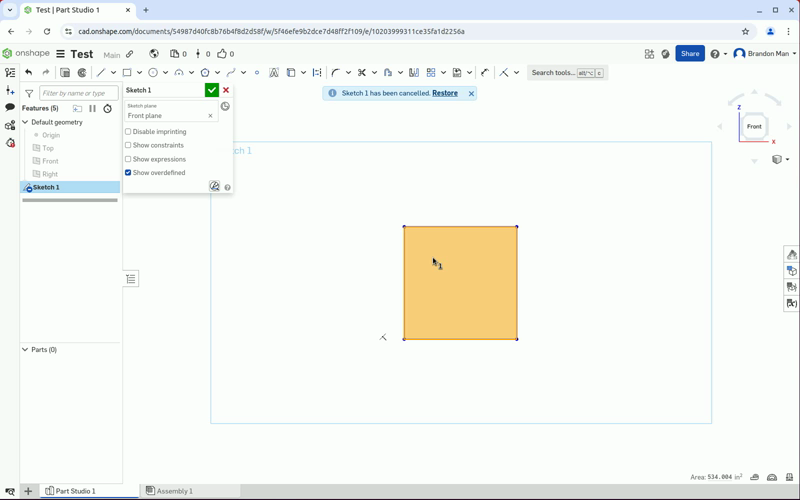
mouse_move(73, 352)
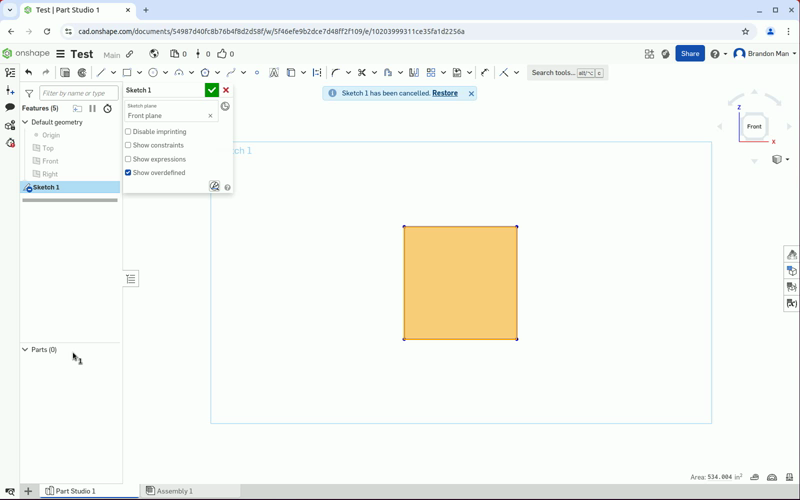
key(shift+y)
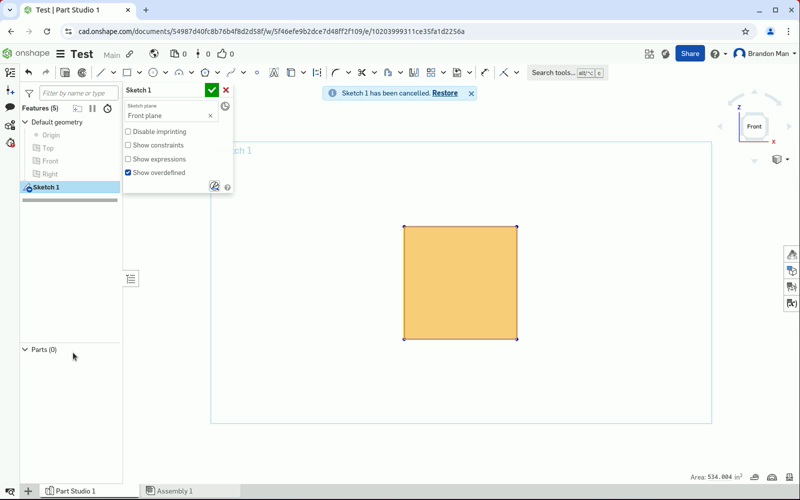
key(shift+e)
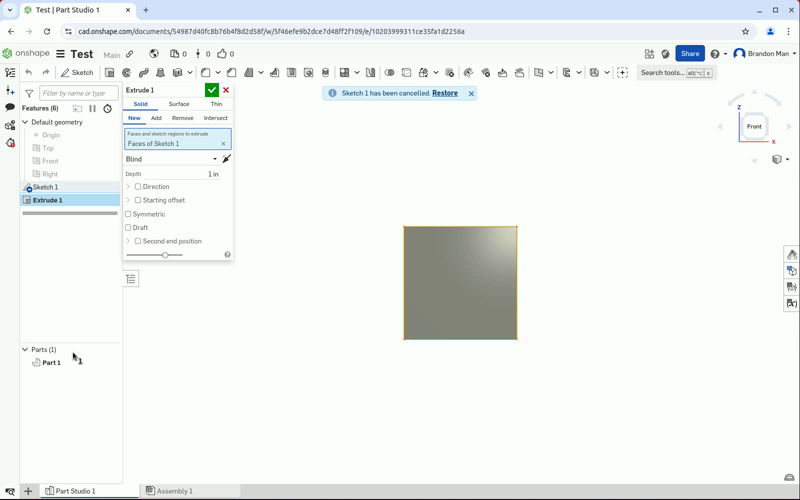
mouse_move(143, 106)
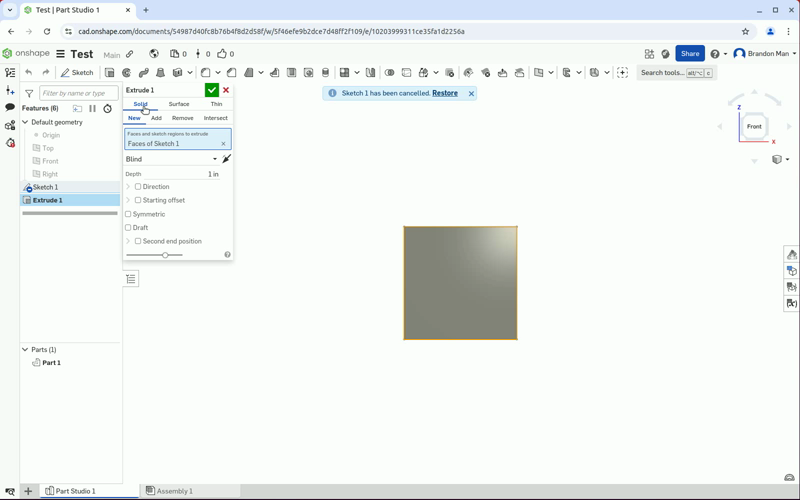
click(143, 106)
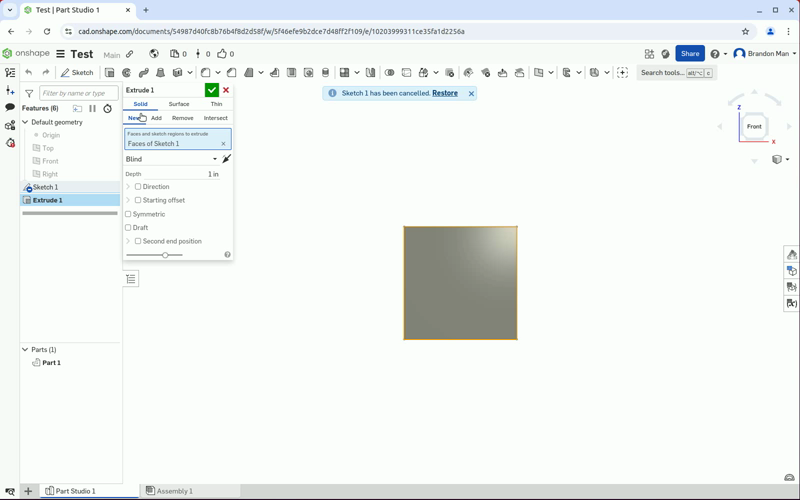
mouse_move(137, 120)
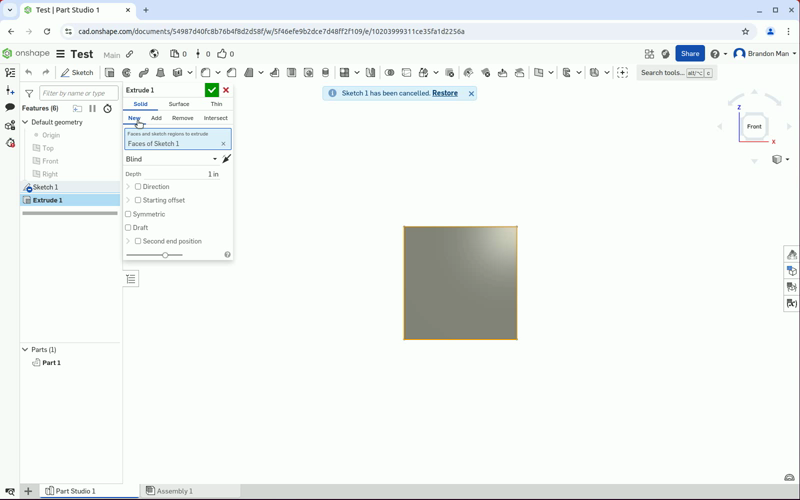
click(137, 120)
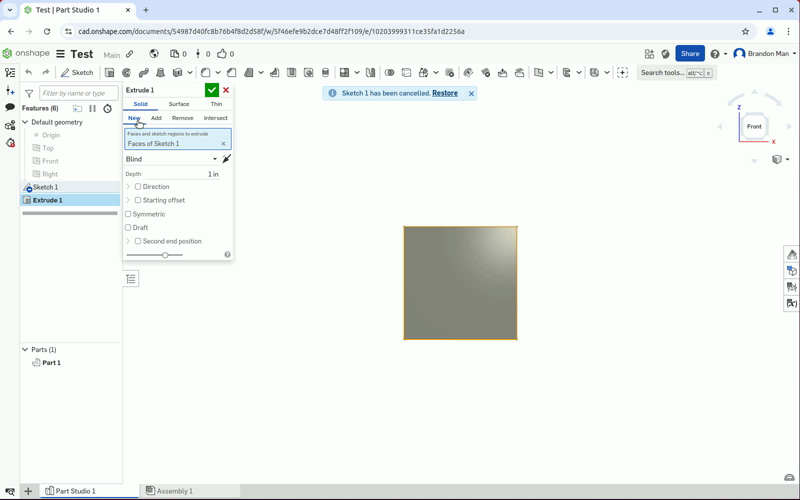
key(tab, 4)
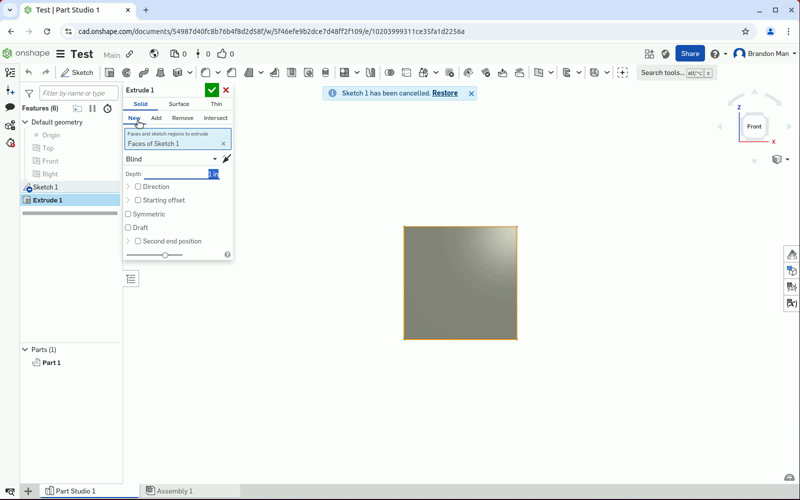
text(23.108)
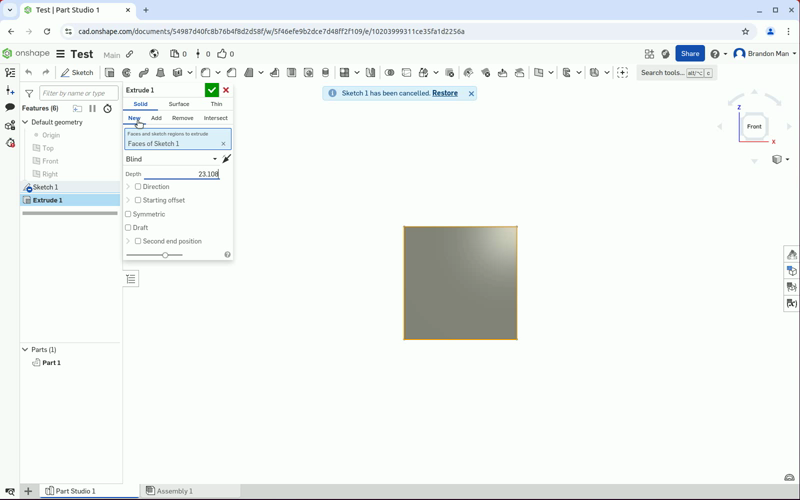
key(enter)
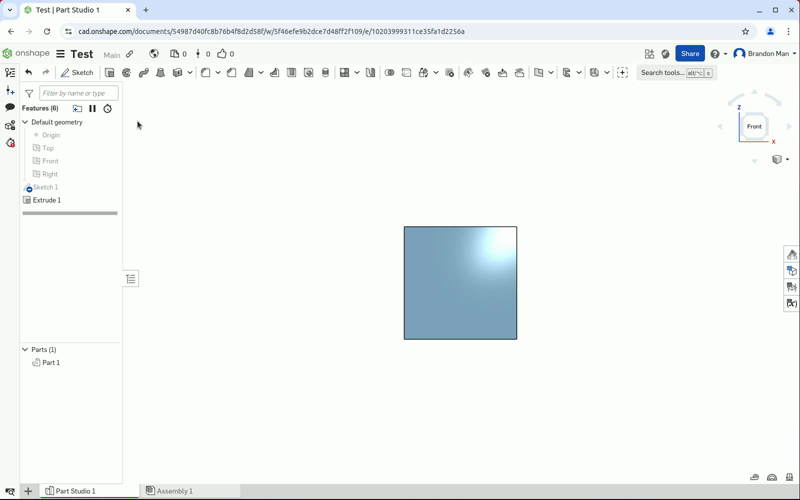
key(shift+h)
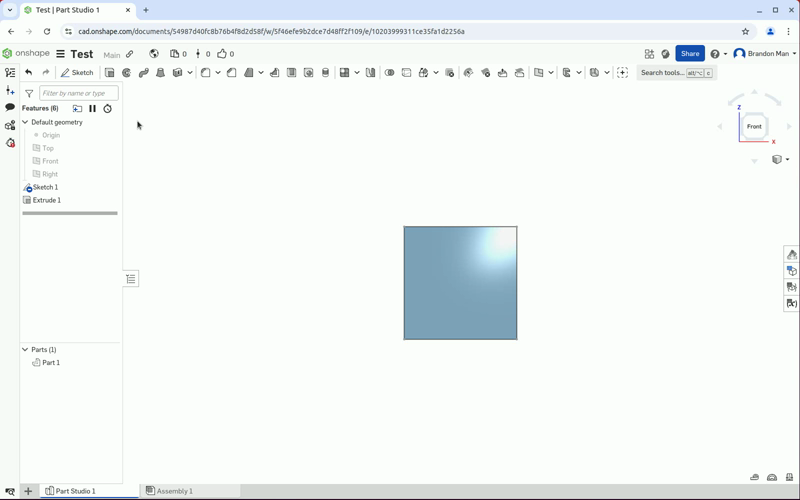
key(shift+h)
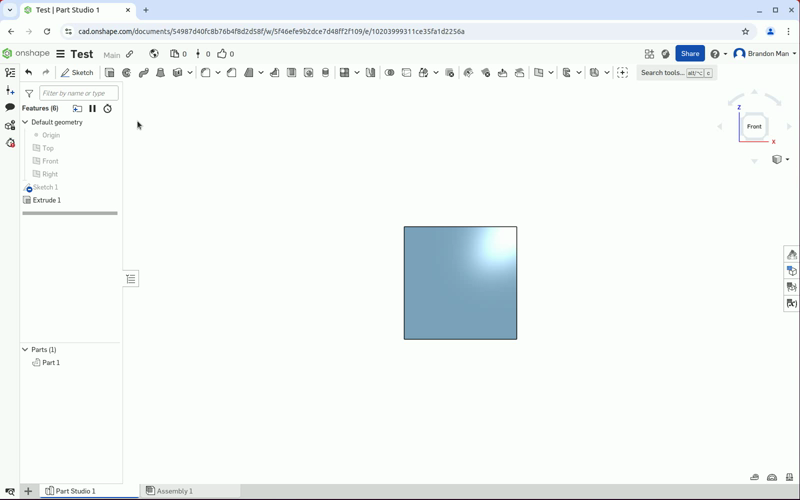
mouse_move(73, 189)
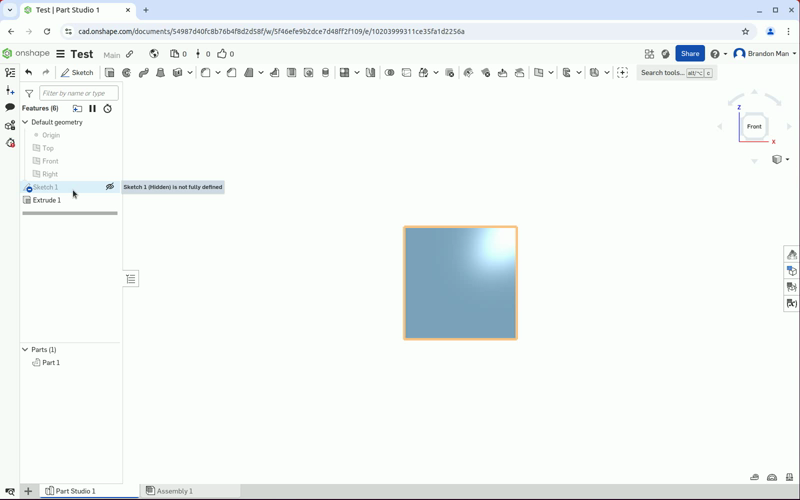
click(73, 189)
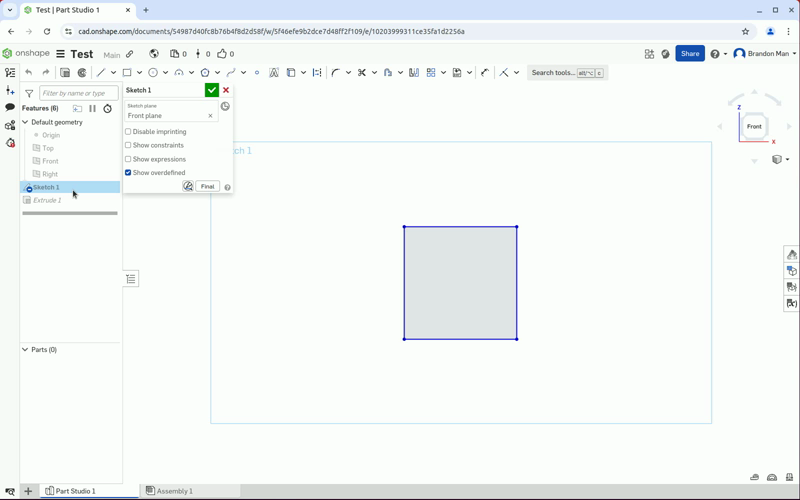
mouse_move(229, 92)
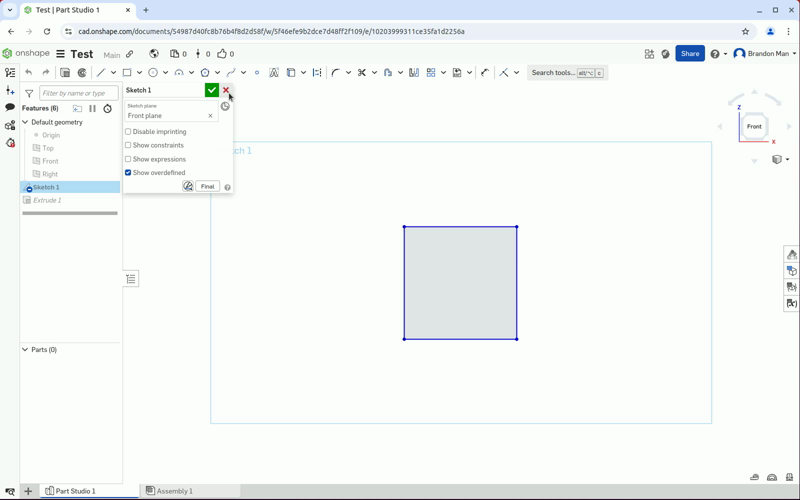
click(229, 92)
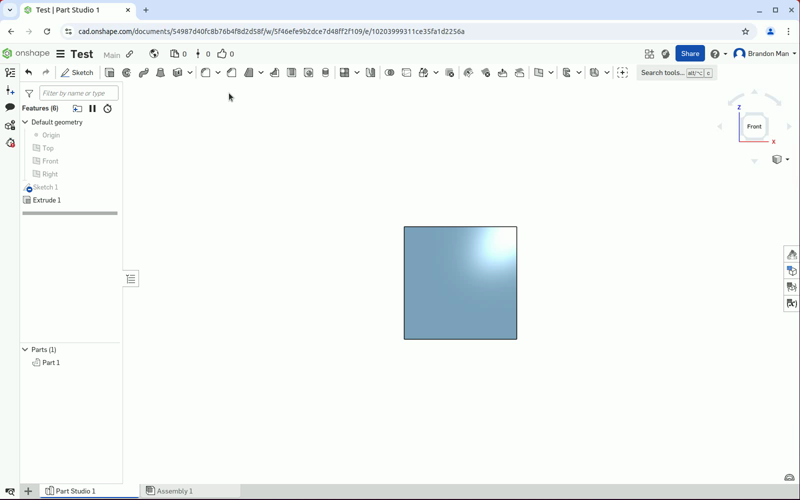
mouse_move(541, 75)
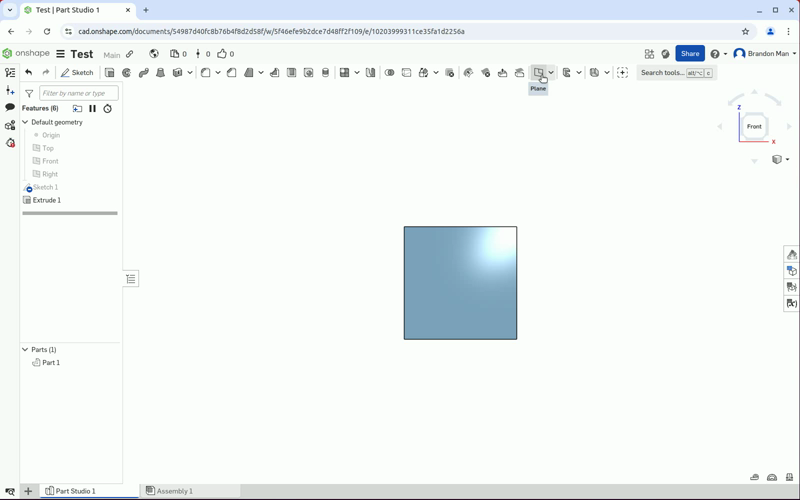
click(541, 75)
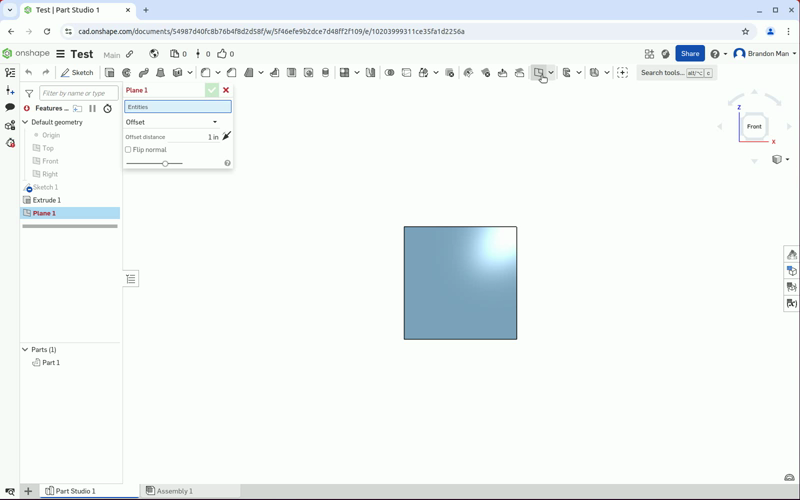
mouse_move(73, 163)
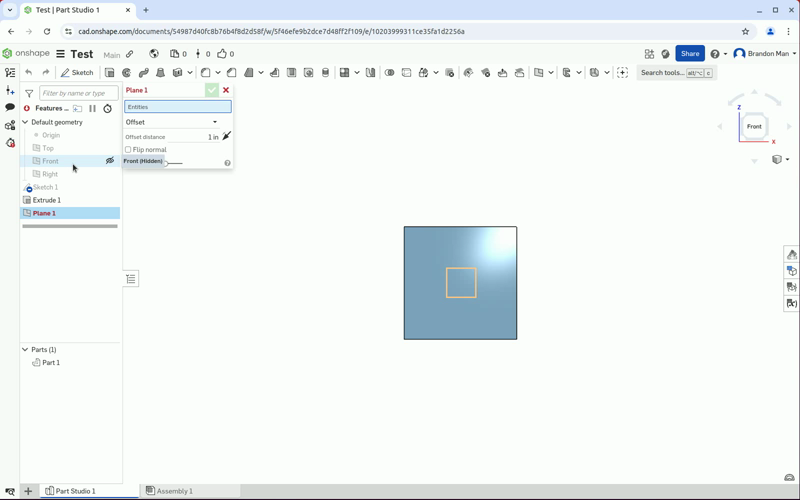
click(73, 163)
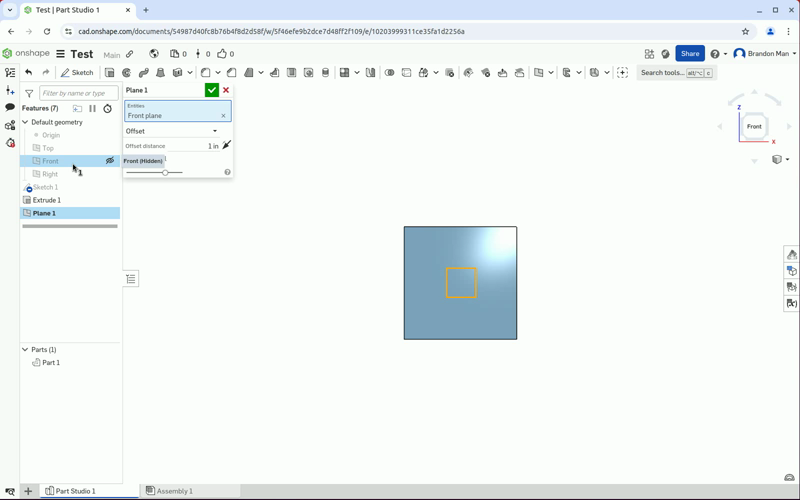
key(tab, 2)
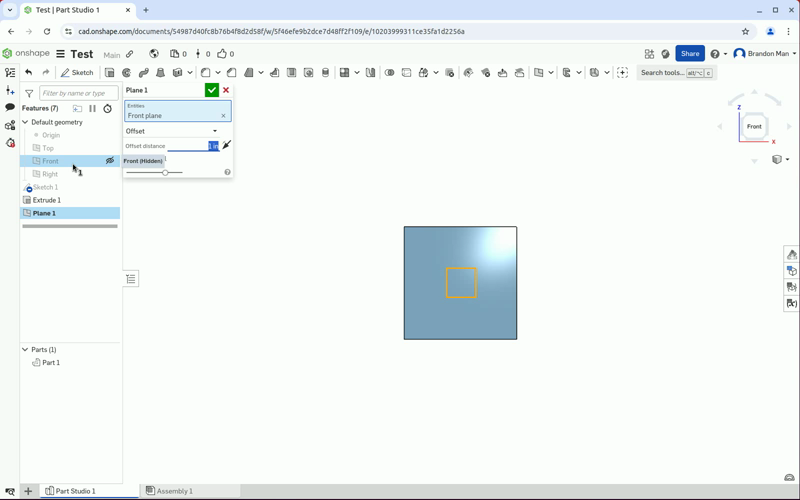
text(23.108)
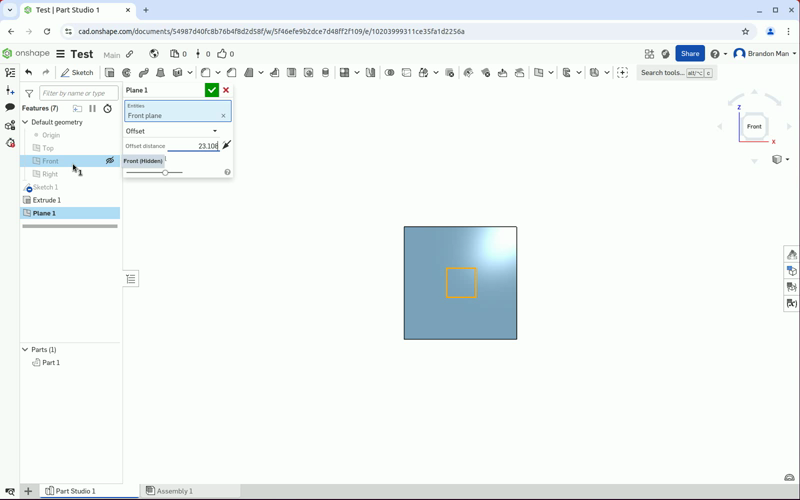
key(enter, 2)
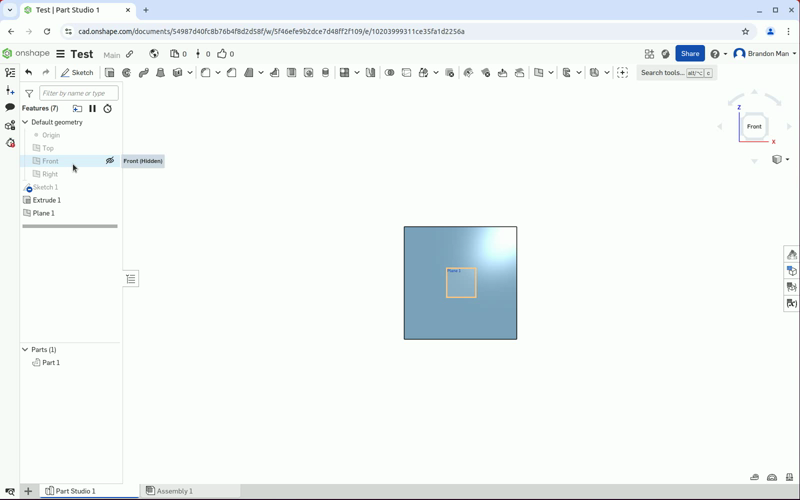
key(shift+s)
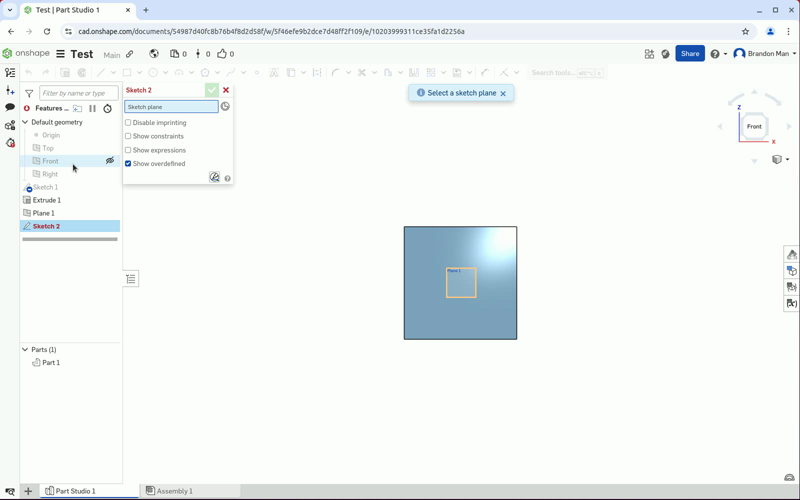
mouse_move(73, 215)
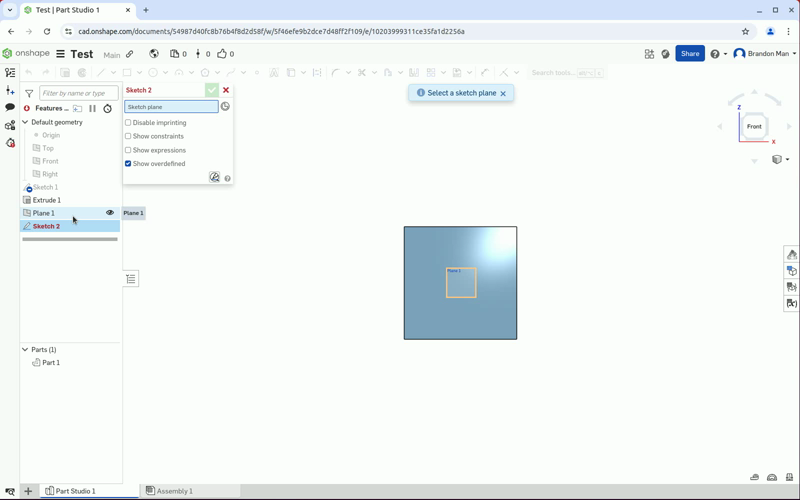
click(73, 215)
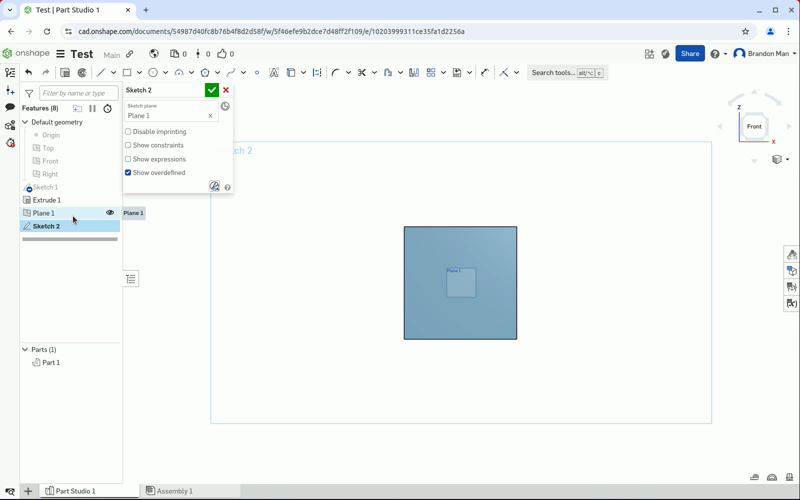
mouse_move(73, 352)
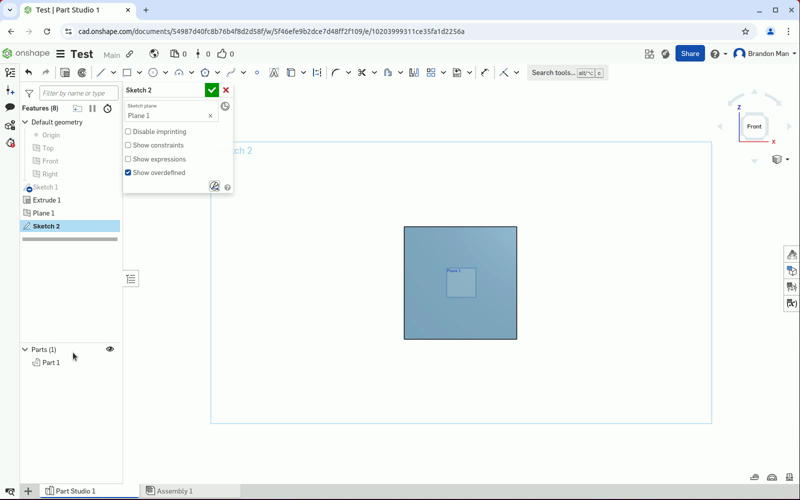
key(y)
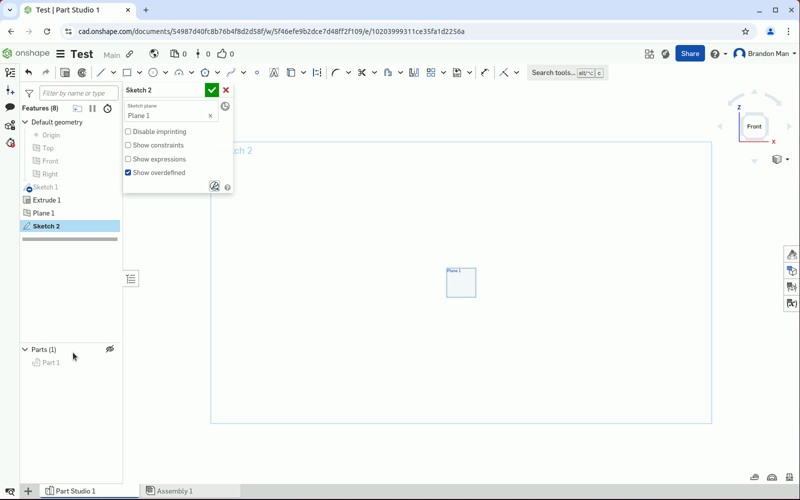
key(l)
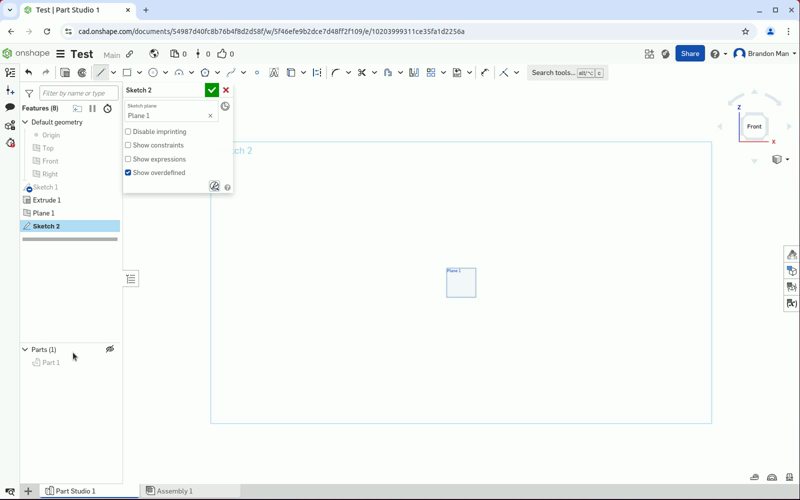
key_down(shift)
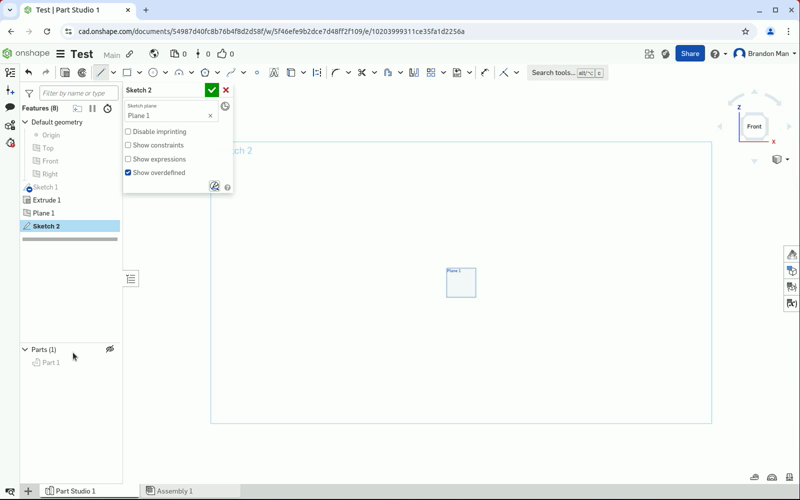
mouse_move(409, 334)
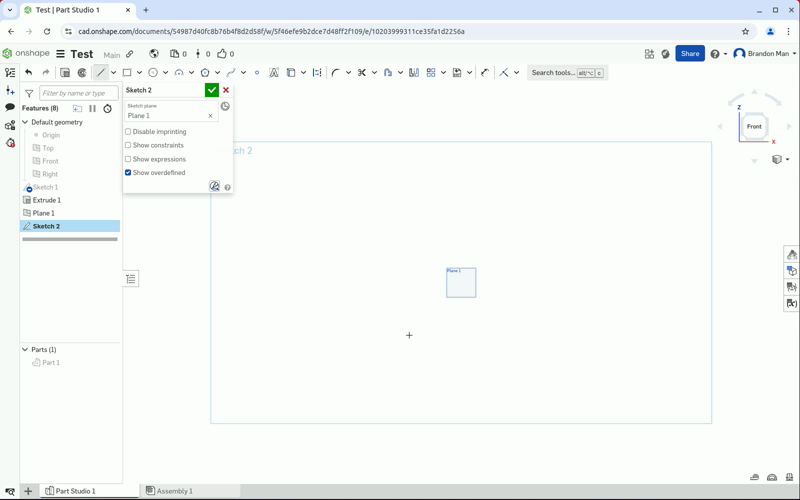
click(409, 334)
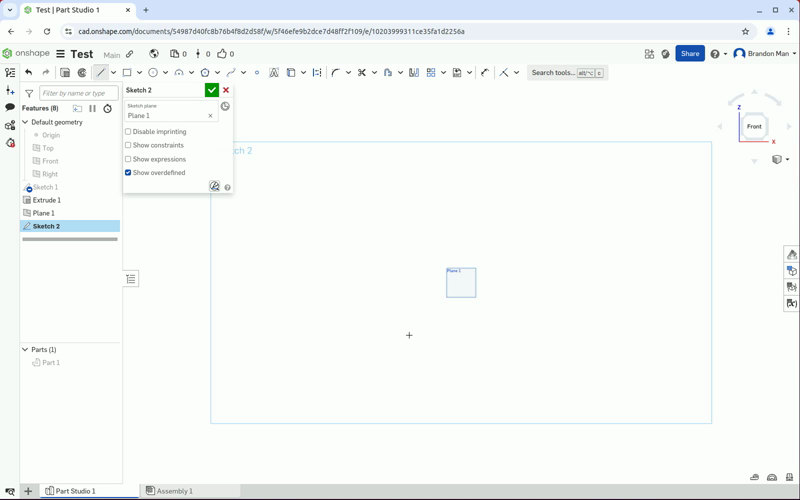
key_up(shift)
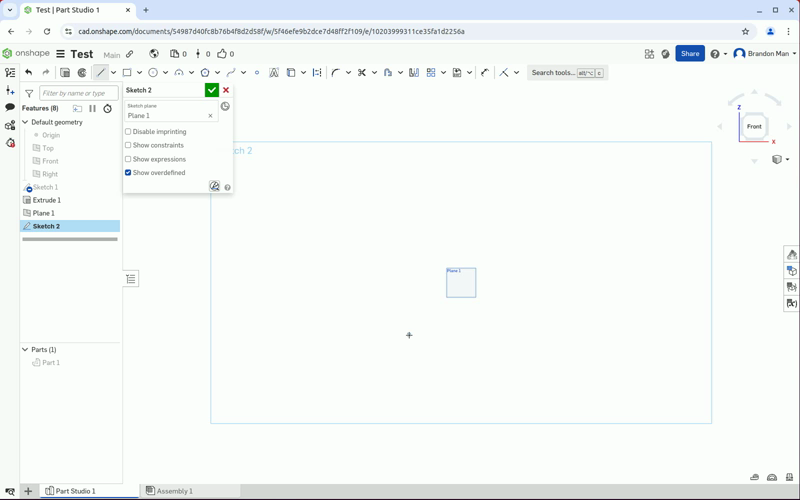
key_down(shift)
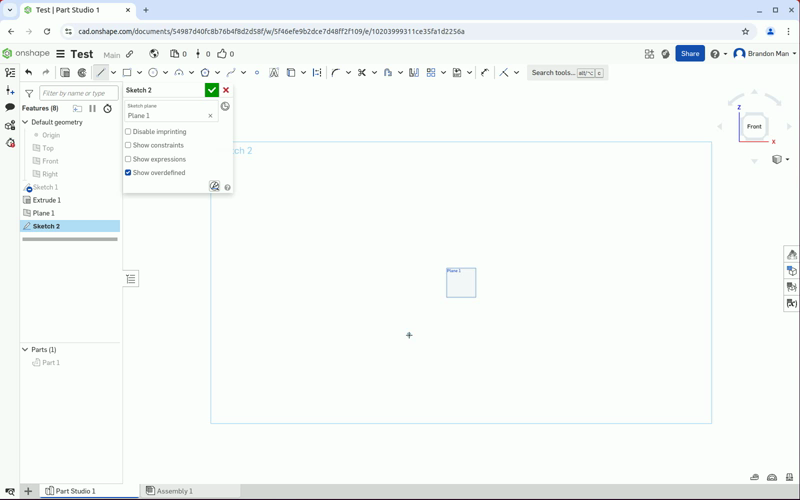
mouse_move(513, 334)
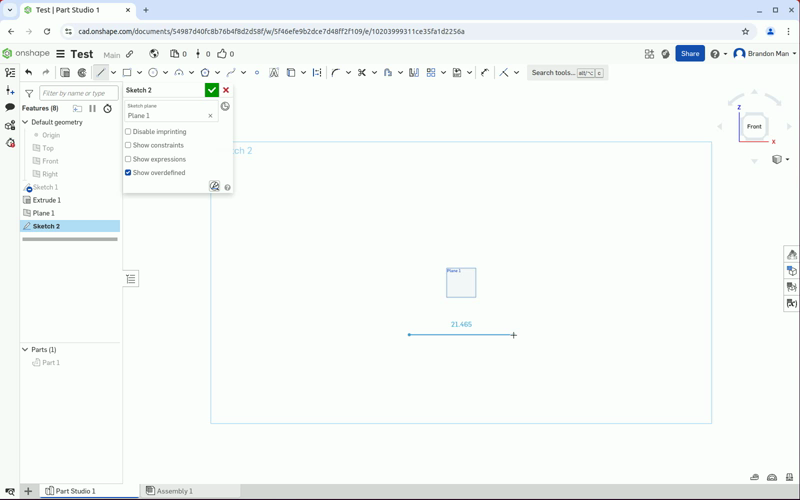
click(513, 334)
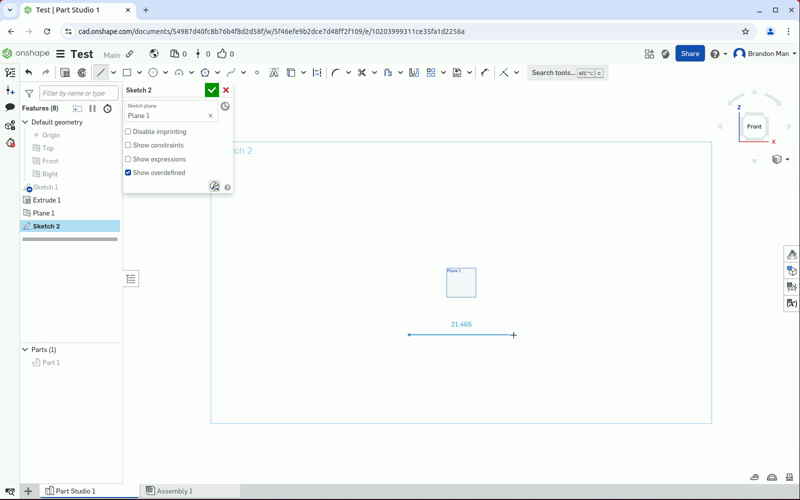
key_up(shift)
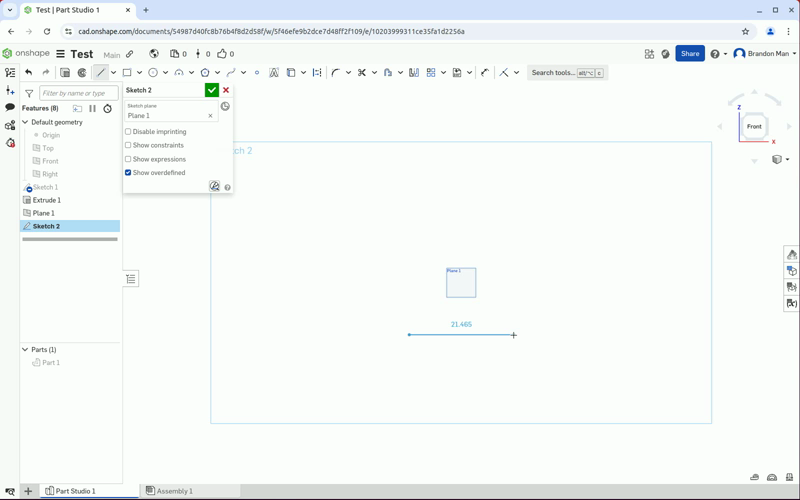
key_down(shift)
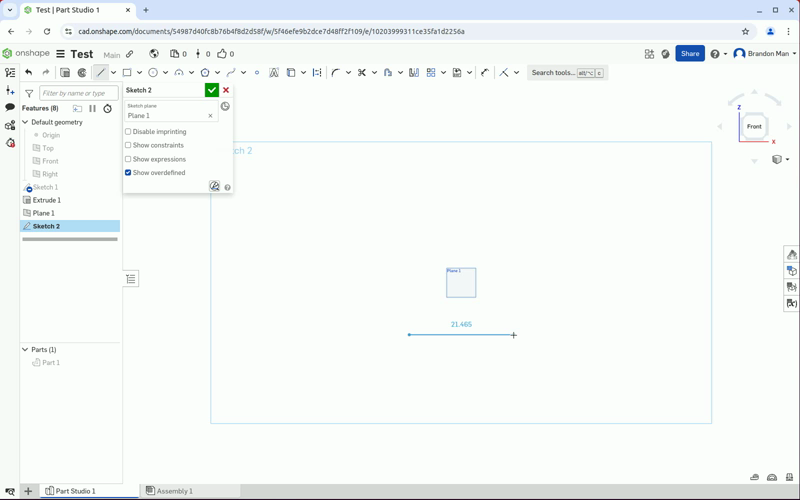
mouse_move(513, 230)
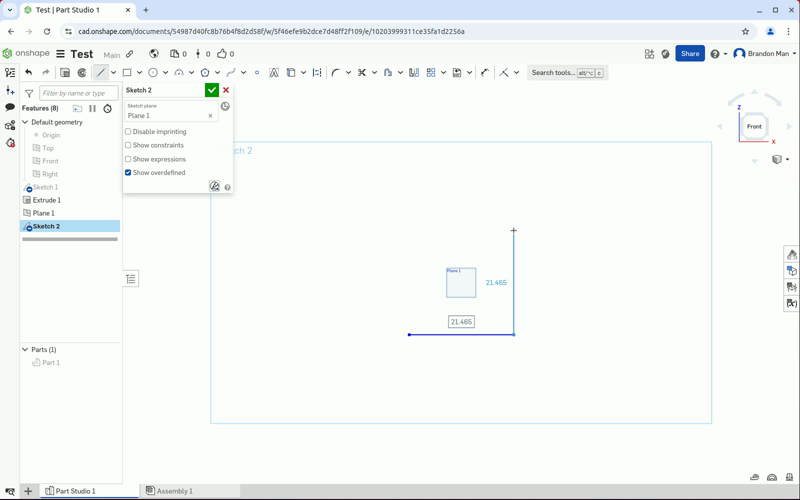
click(513, 230)
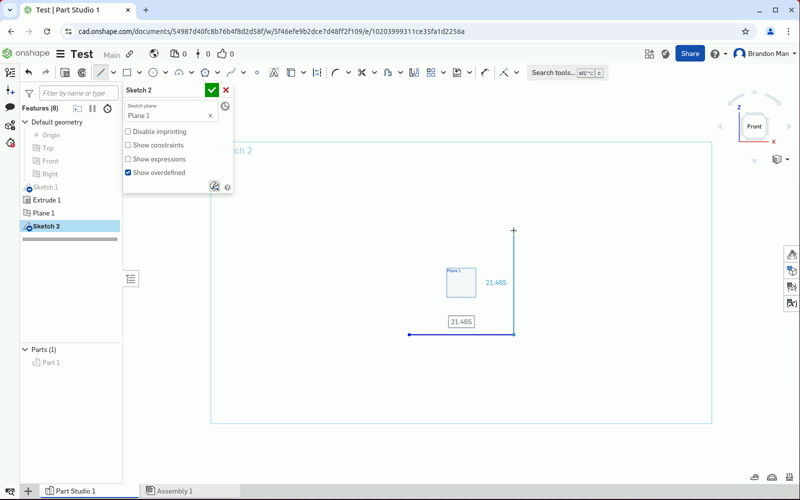
key_up(shift)
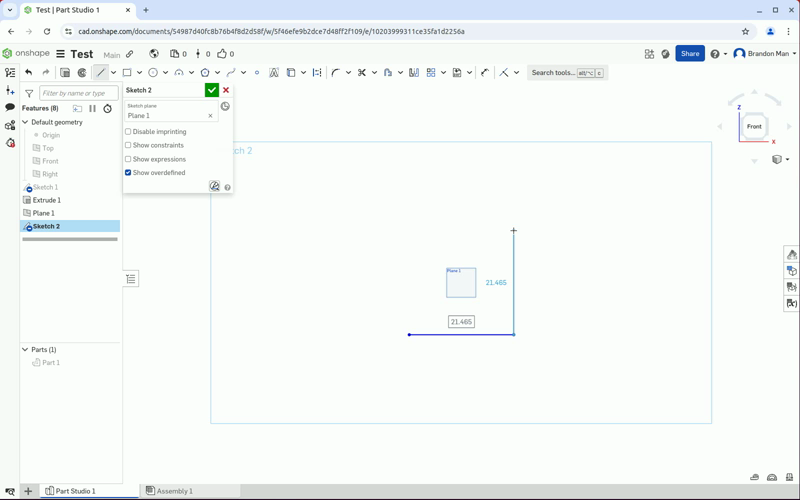
key_down(shift)
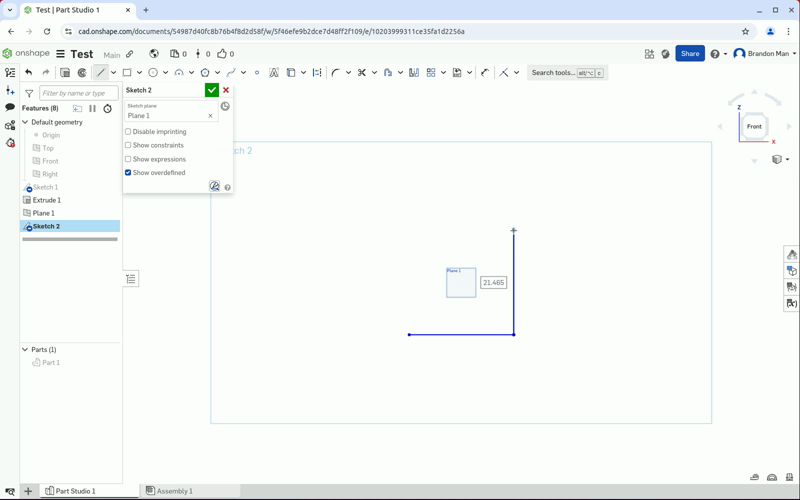
mouse_move(409, 230)
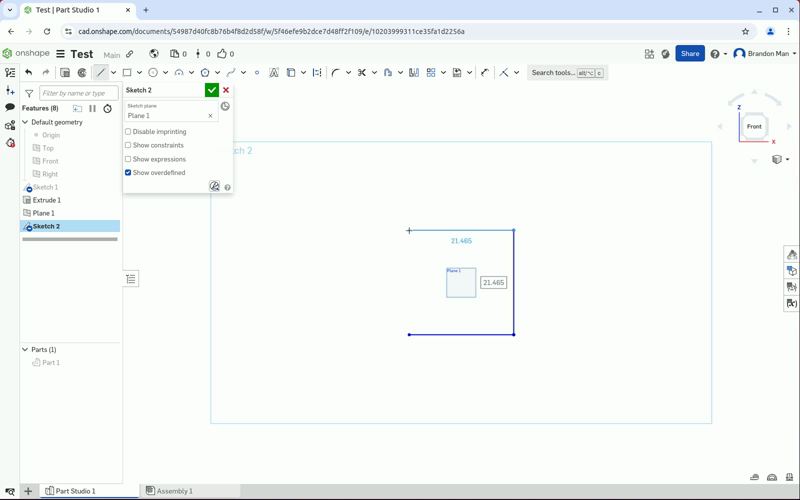
click(409, 230)
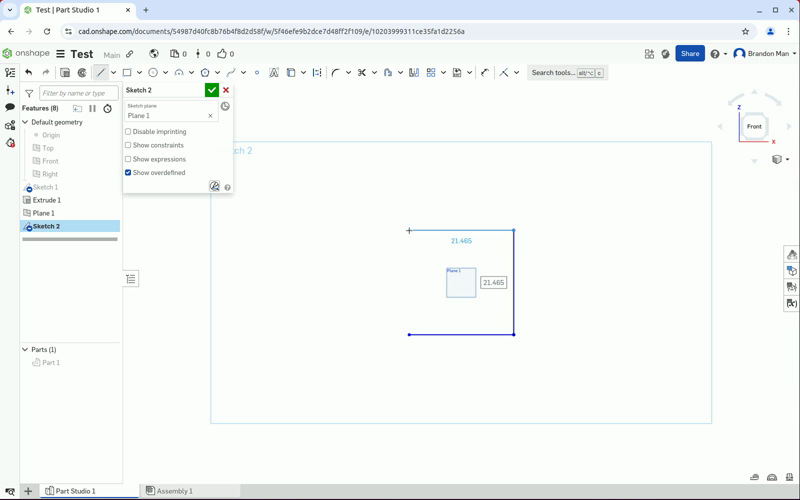
key_up(shift)
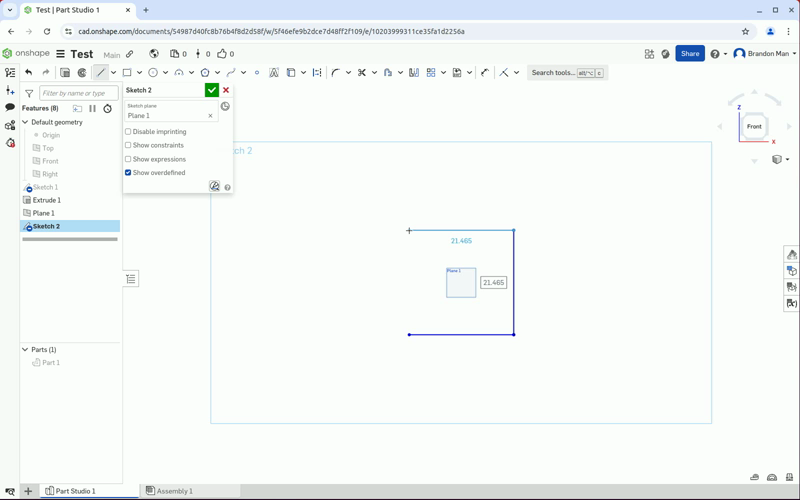
key_down(shift)
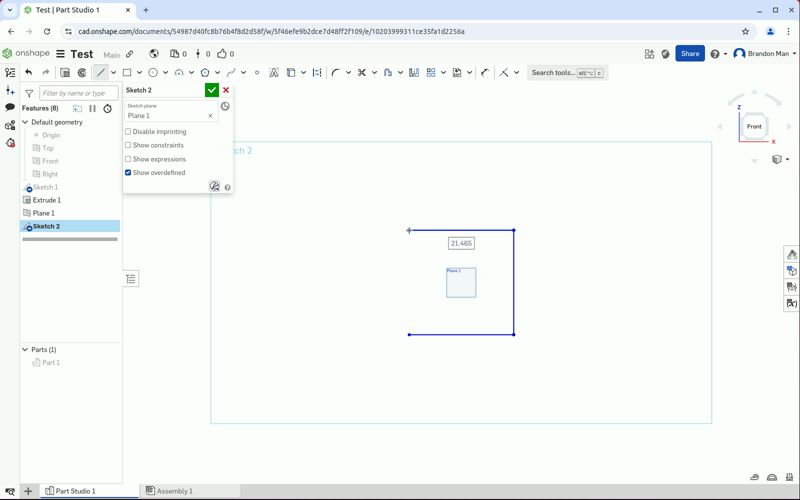
mouse_move(409, 334)
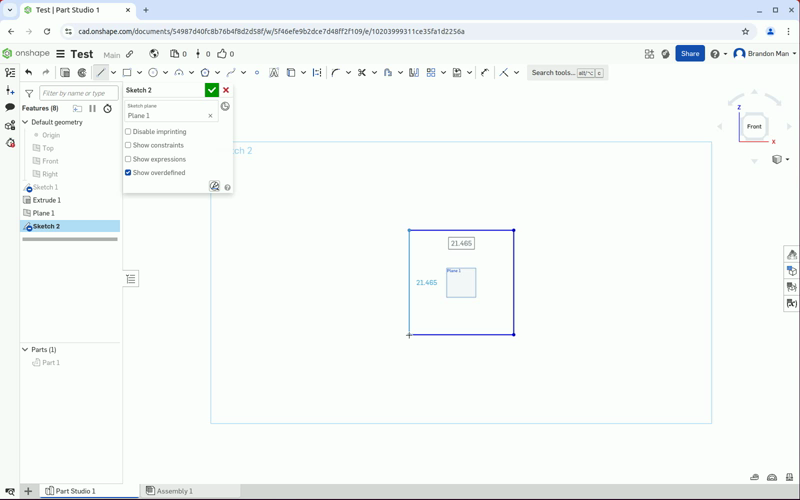
key_up(shift)
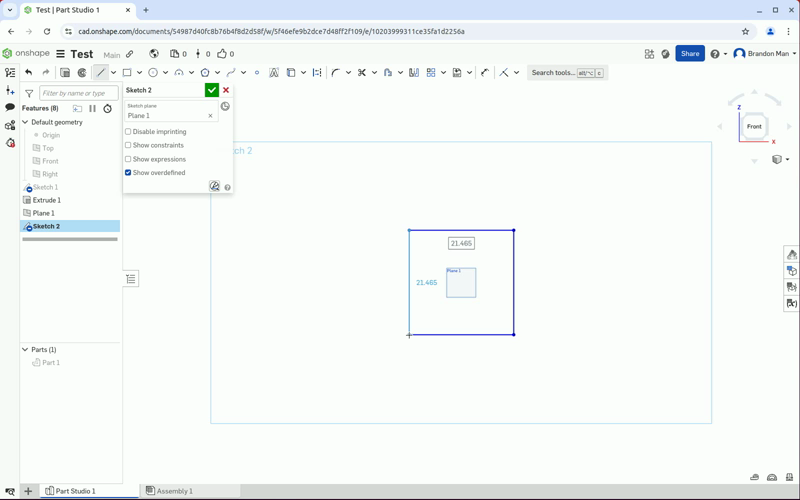
click(409, 334)
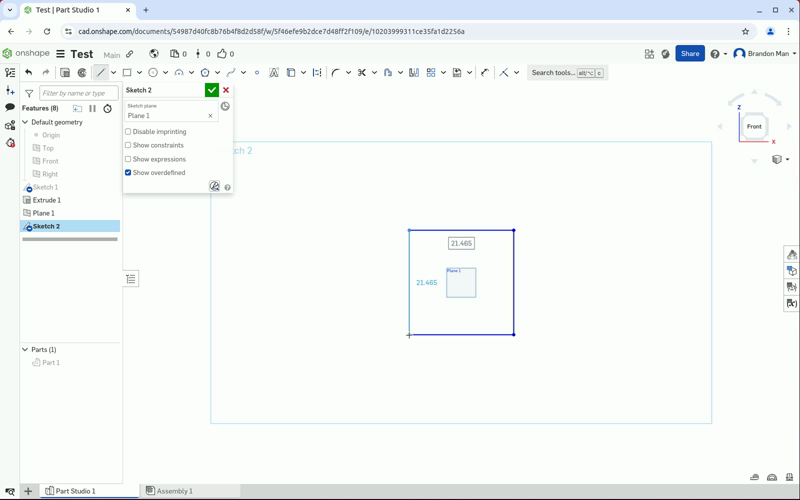
key(esc)
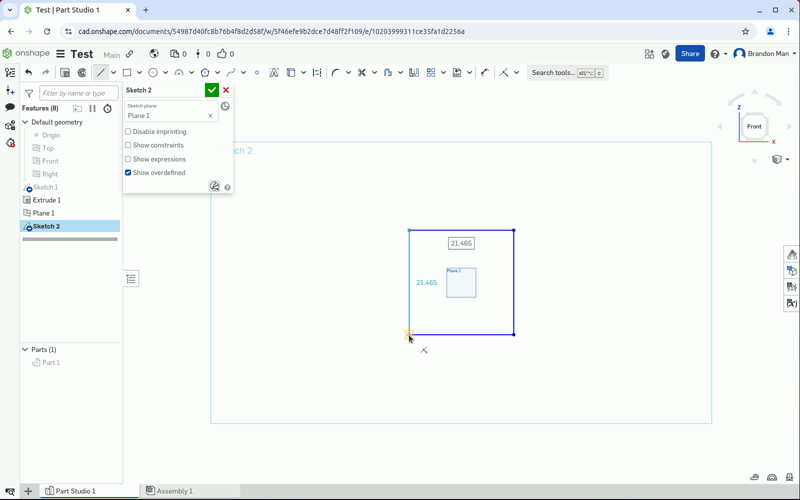
mouse_move(491, 325)
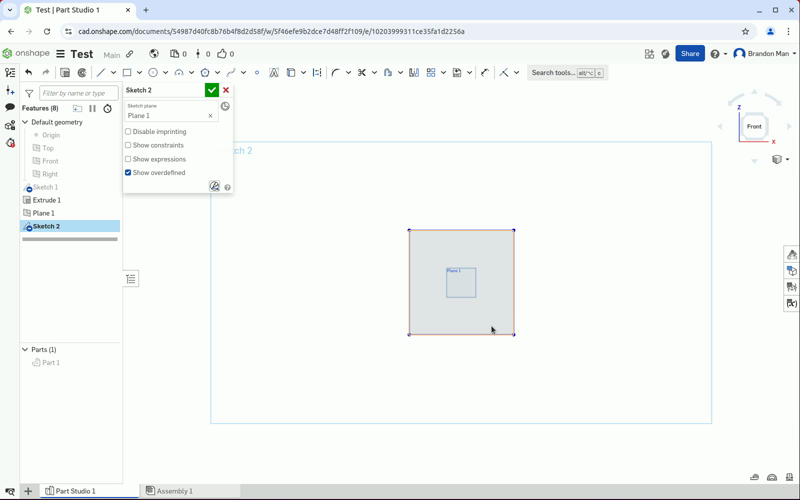
click(491, 325)
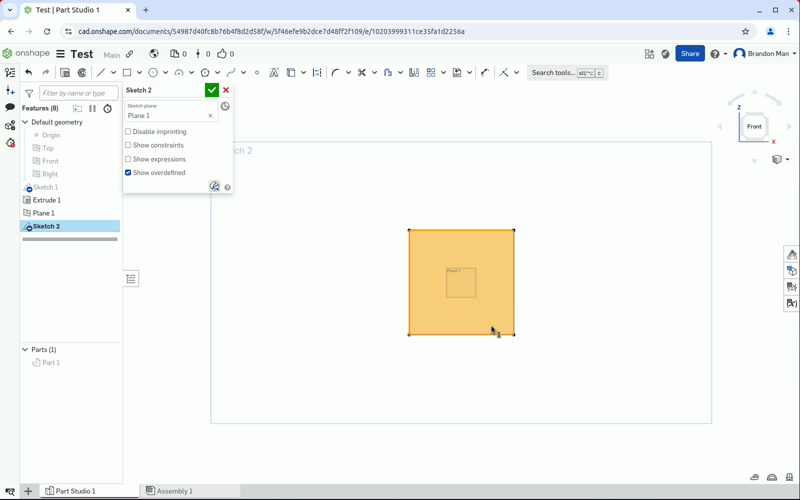
mouse_move(73, 352)
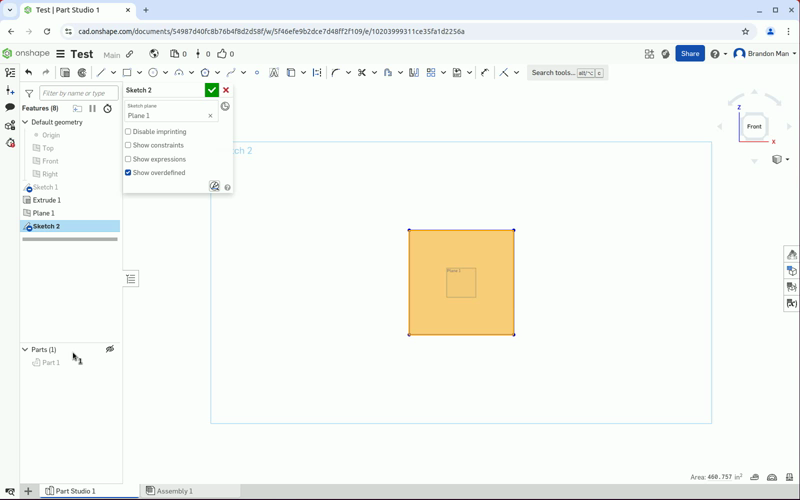
key(shift+y)
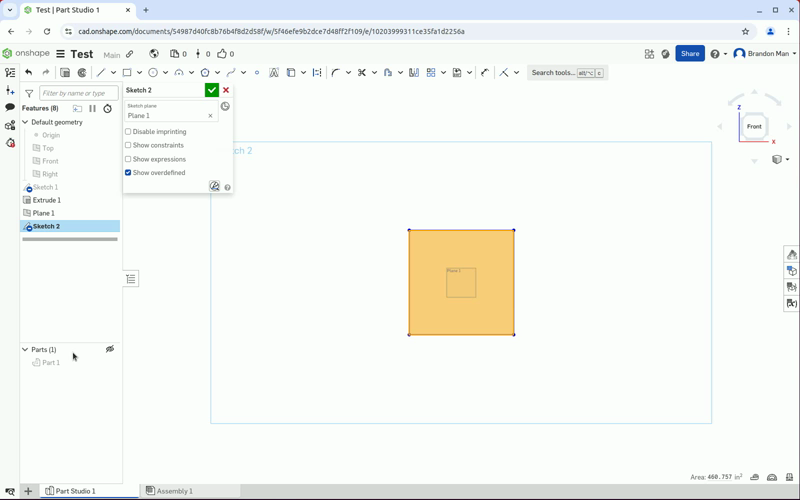
key(shift+e)
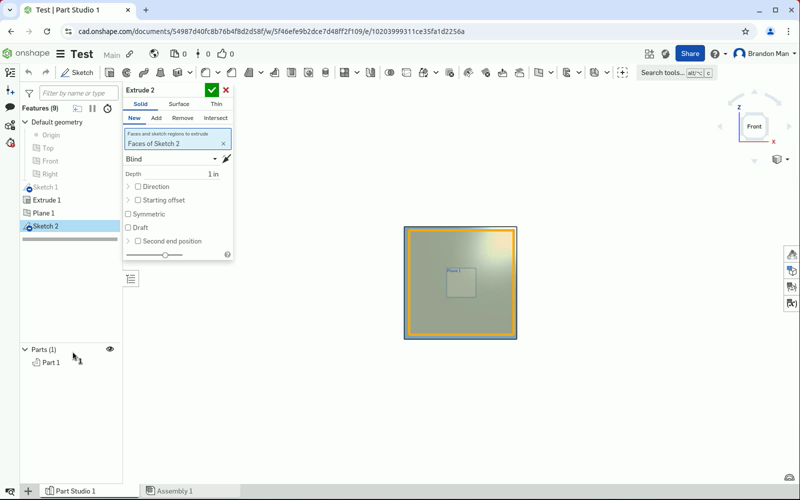
mouse_move(143, 106)
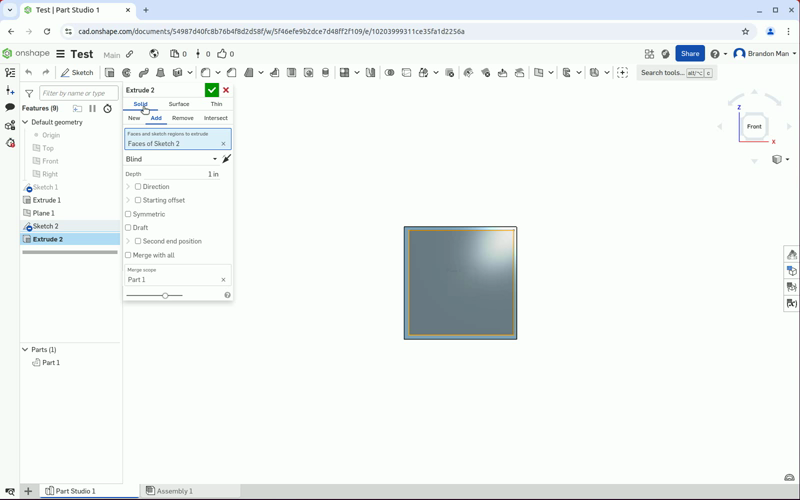
click(143, 106)
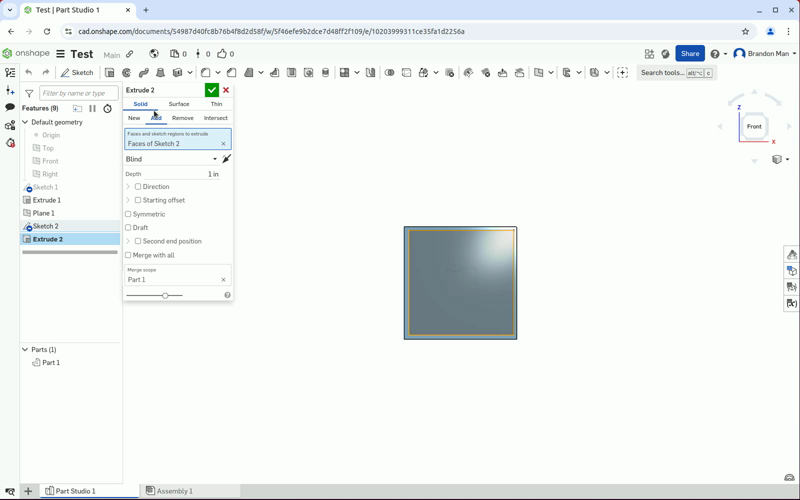
mouse_move(186, 120)
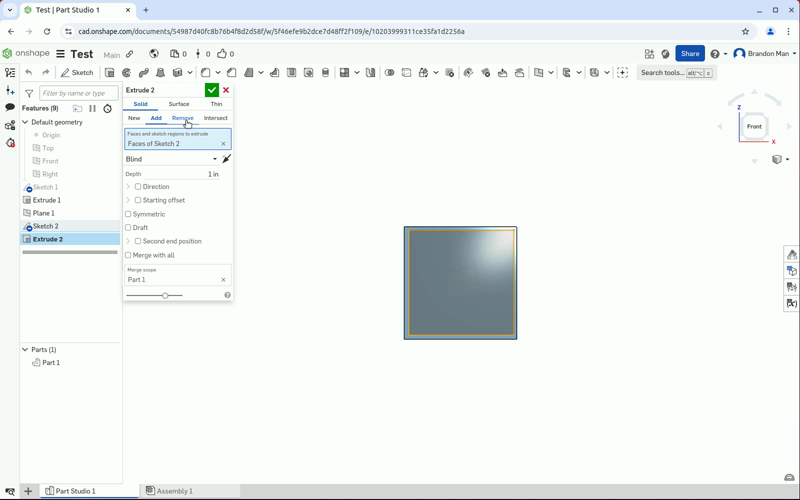
click(186, 120)
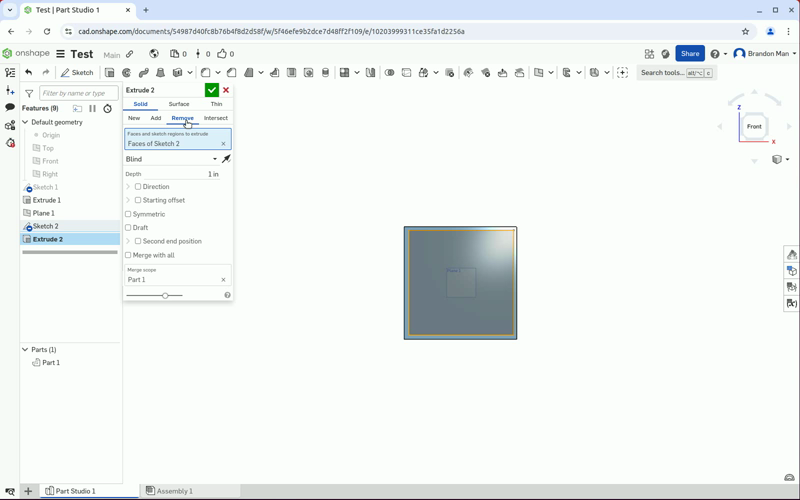
key(tab, 4)
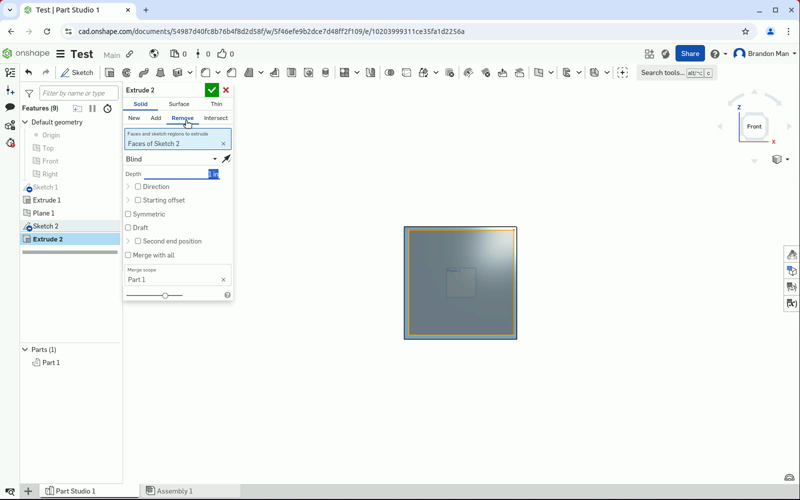
text(21.423)
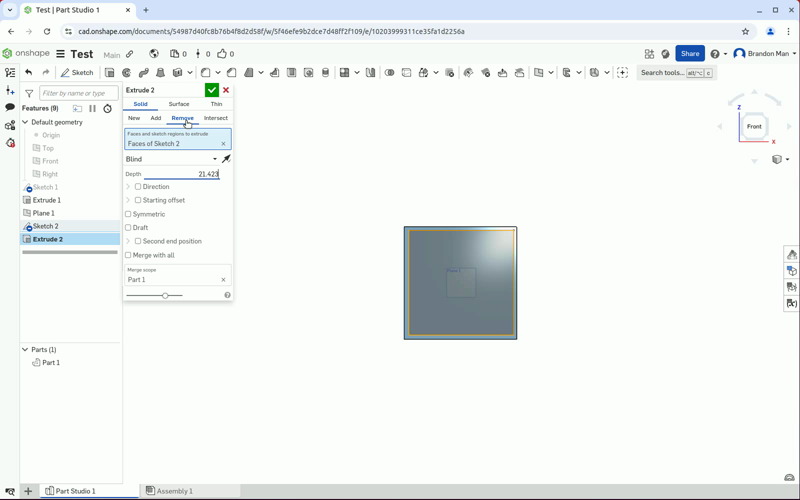
key(tab, 6)
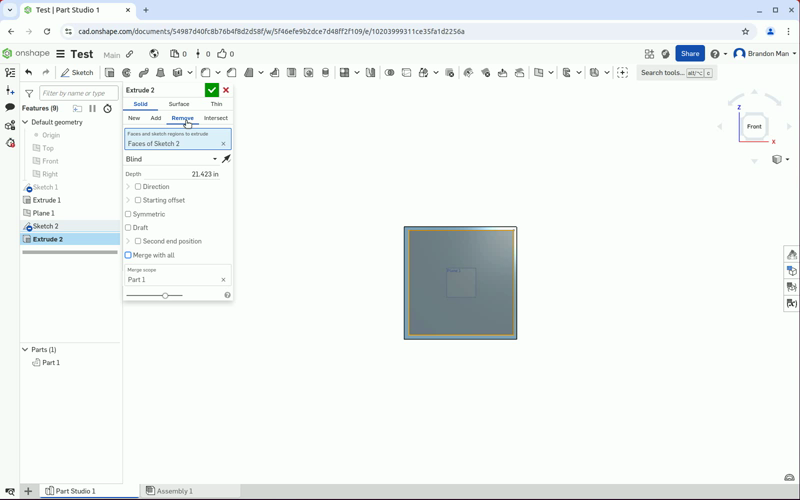
key(space)
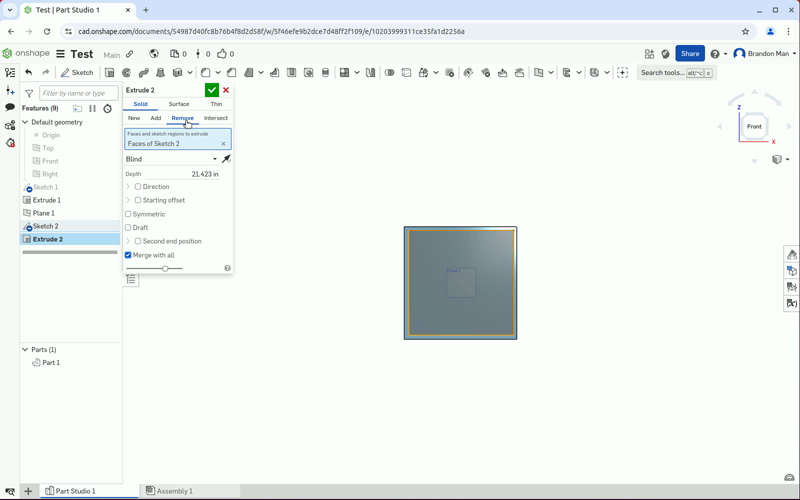
key(enter)
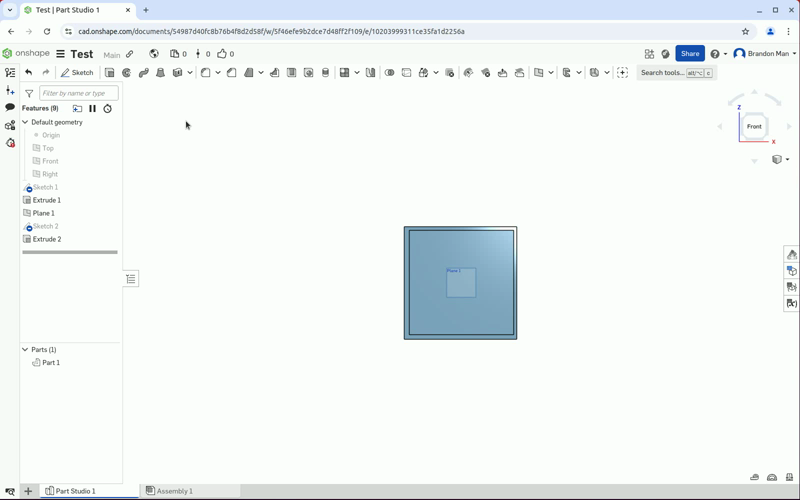
key(shift+h)
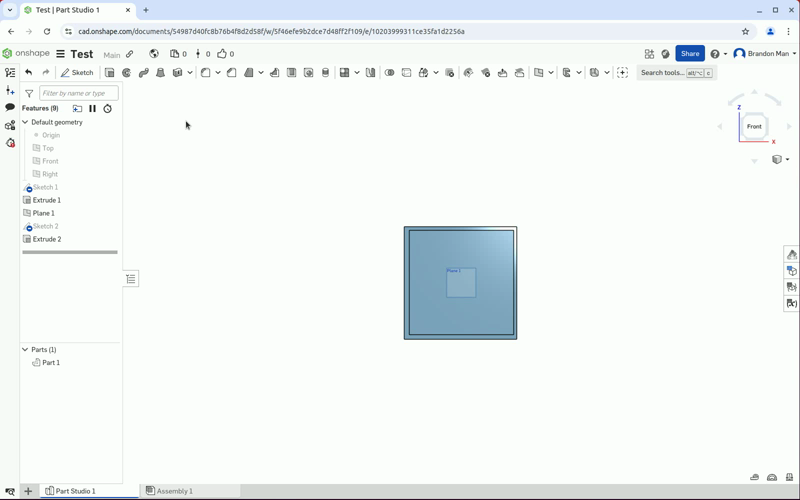
key(shift+h)
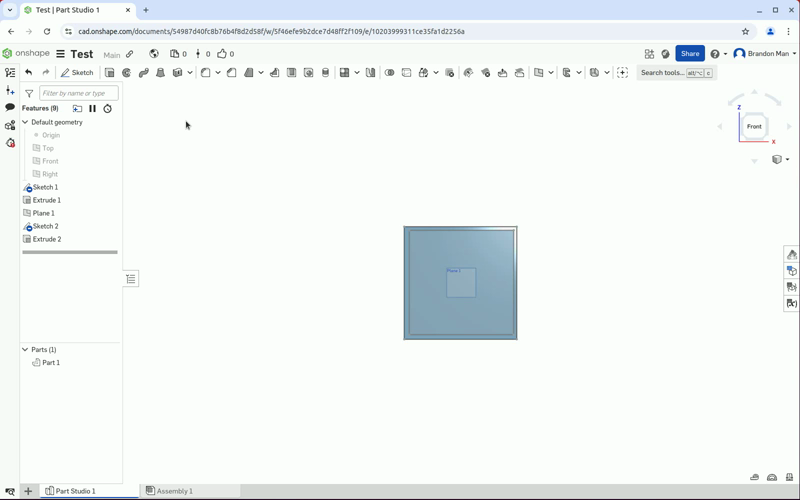
key(shift+7)
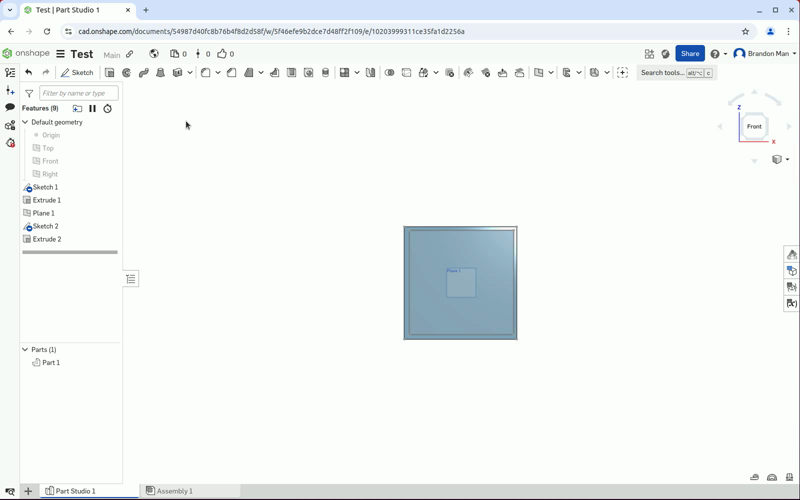
key(left, 2)
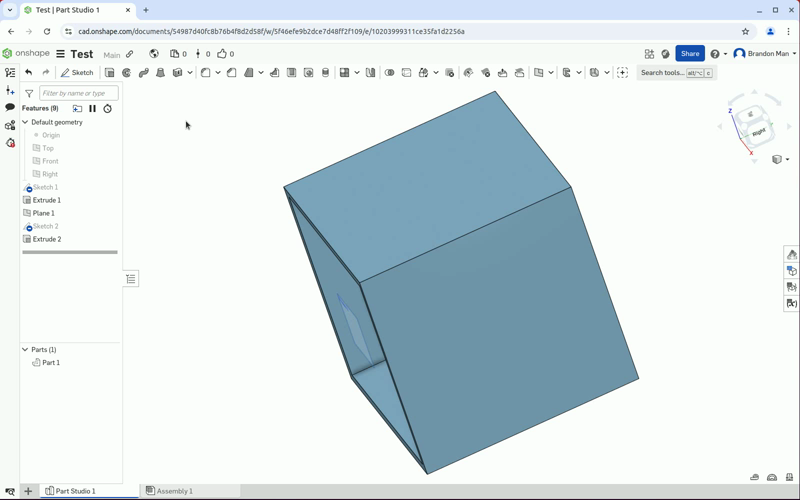
key(down, 2)
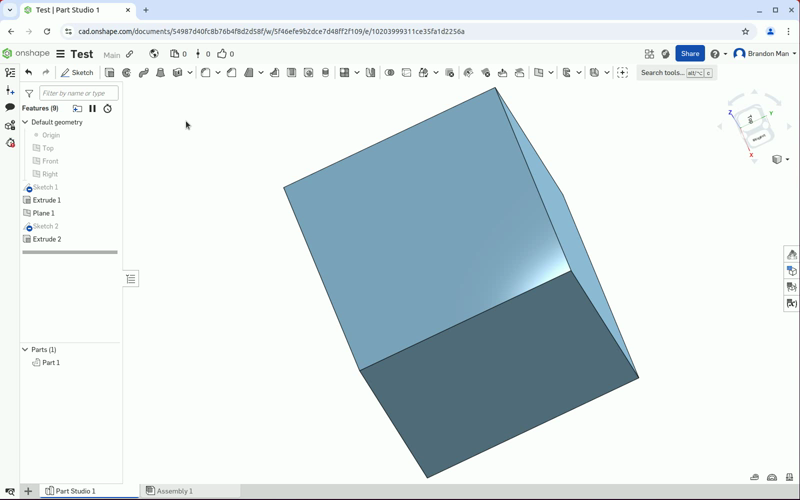
key(up, 2)
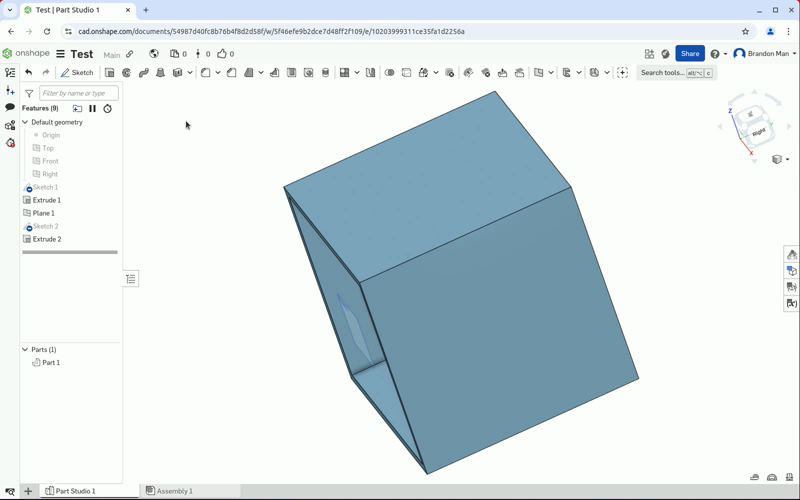
key(right, 2)
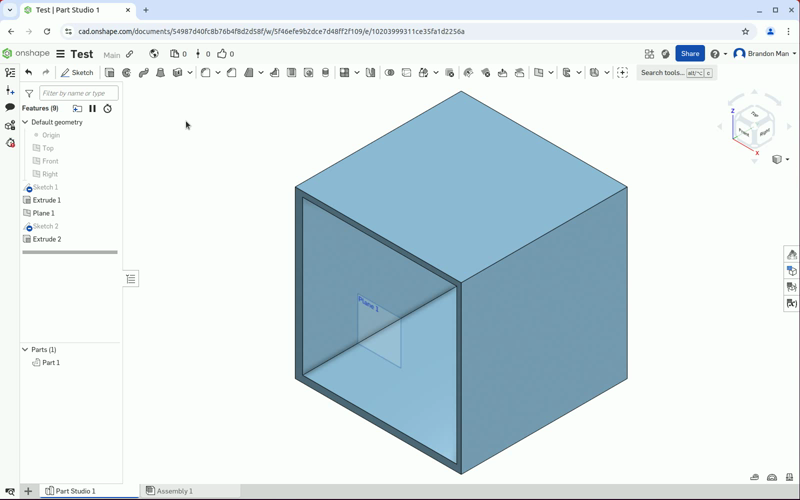
mouse_move(73, 189)
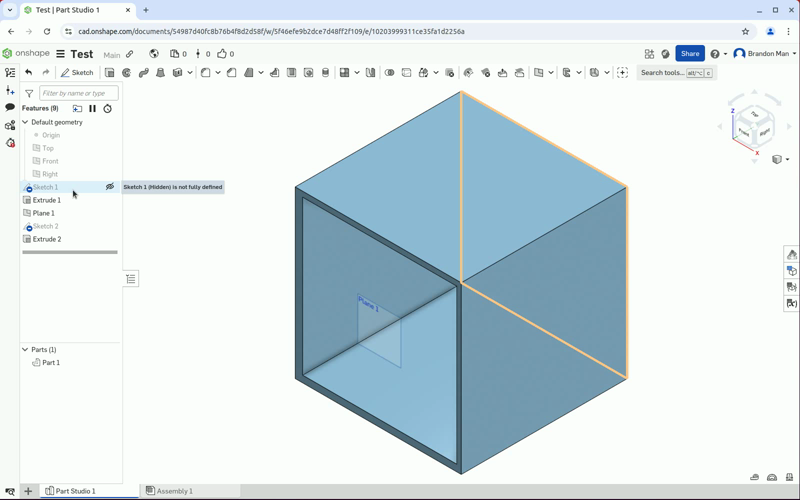
click(73, 189)